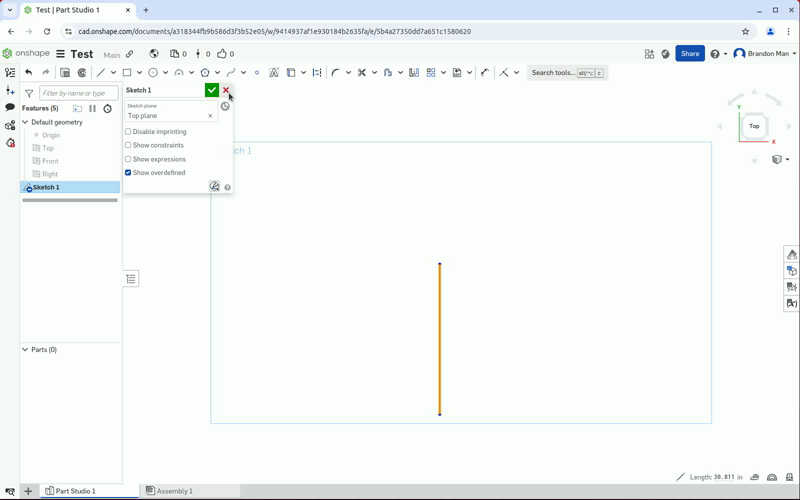
key(shift+h)
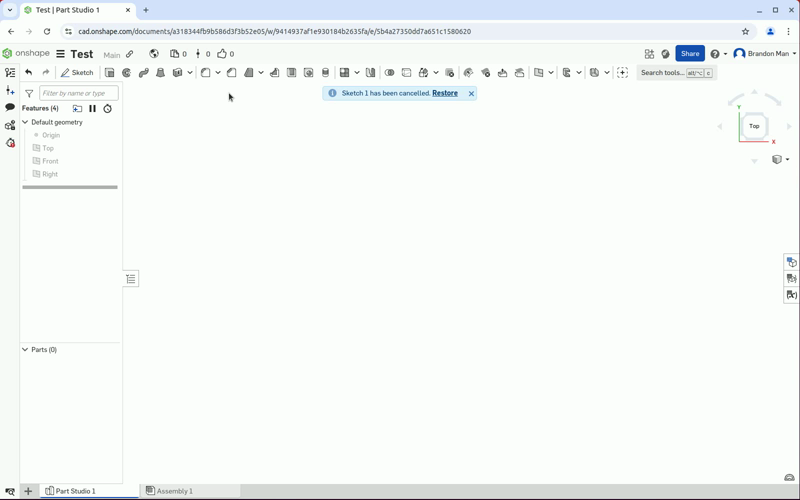
mouse_move(73, 352)
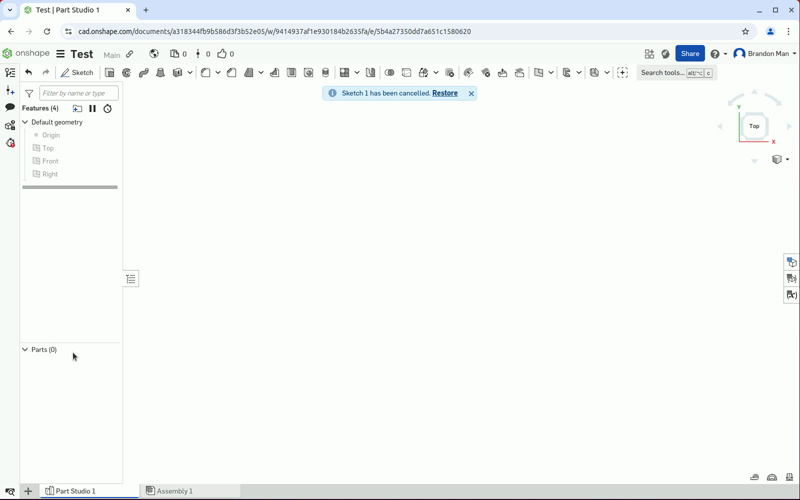
key(y)
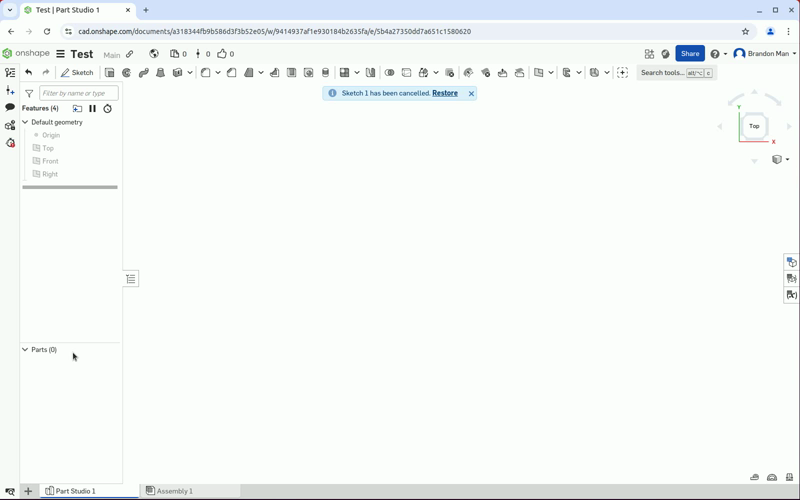
key(shift+p)
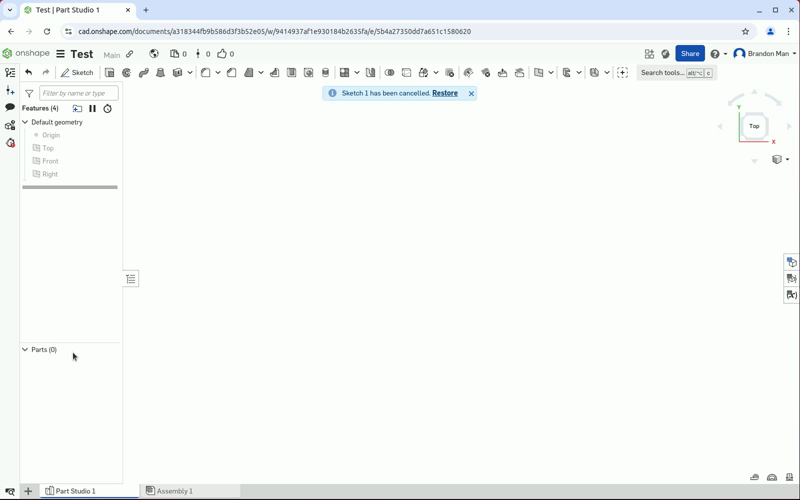
key(space)
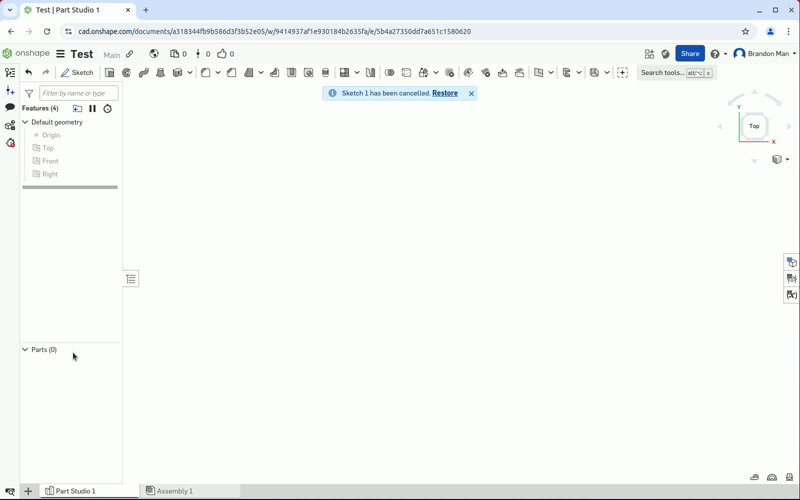
key_down(shift)
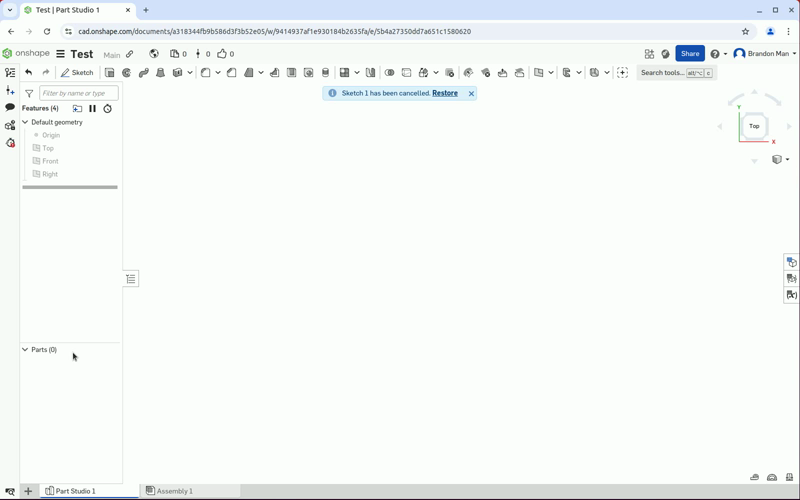
key(up)
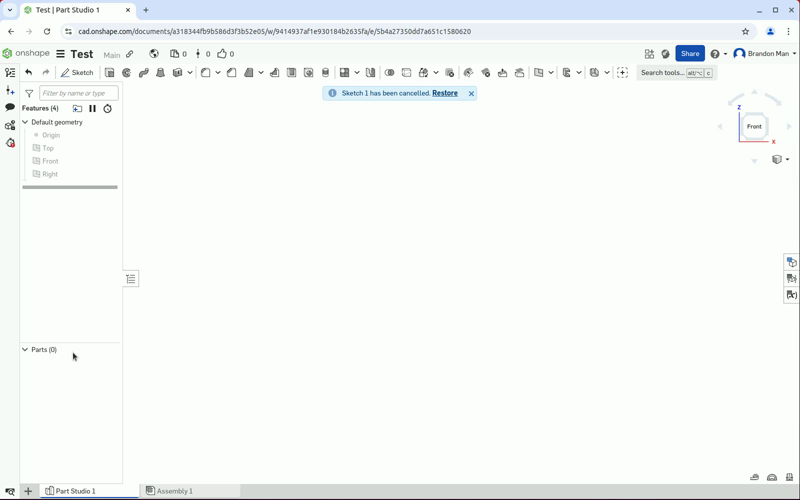
key_up(shift)
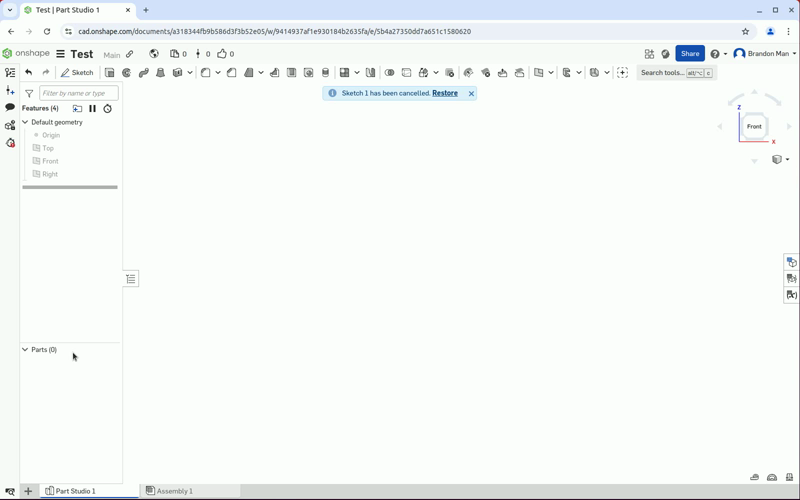
mouse_move(73, 352)
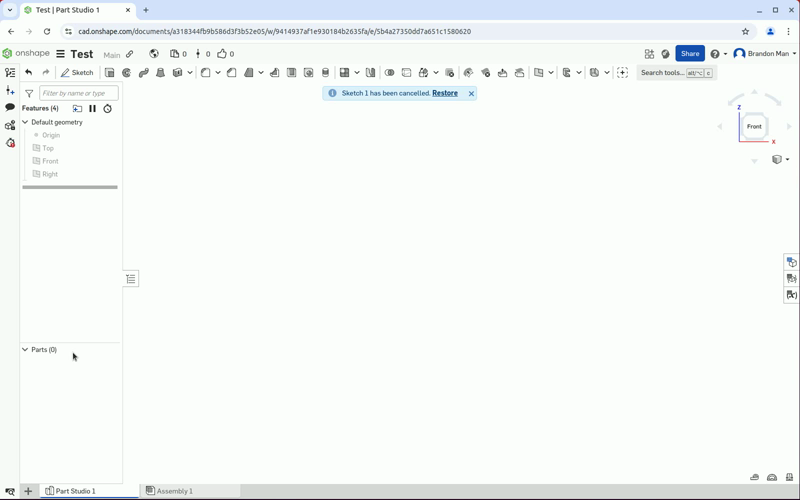
key(shift+y)
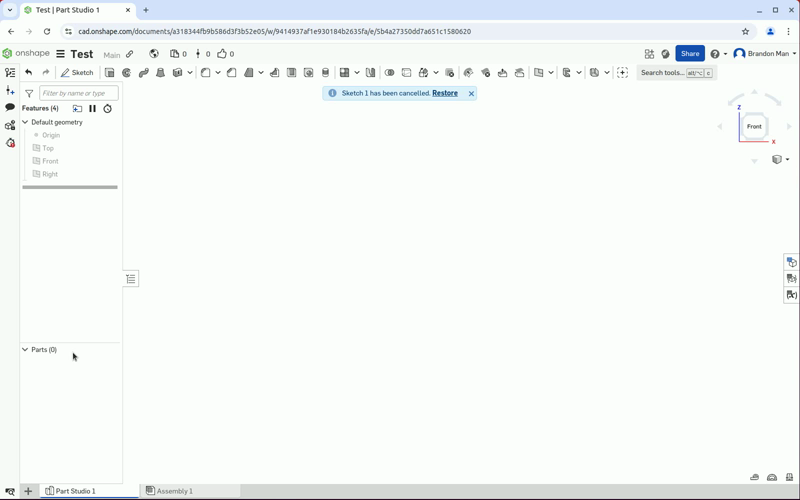
key(shift+s)
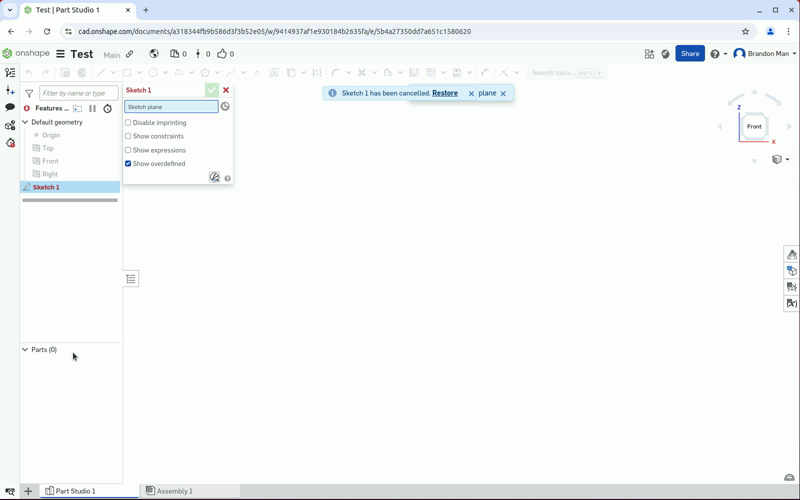
mouse_move(73, 163)
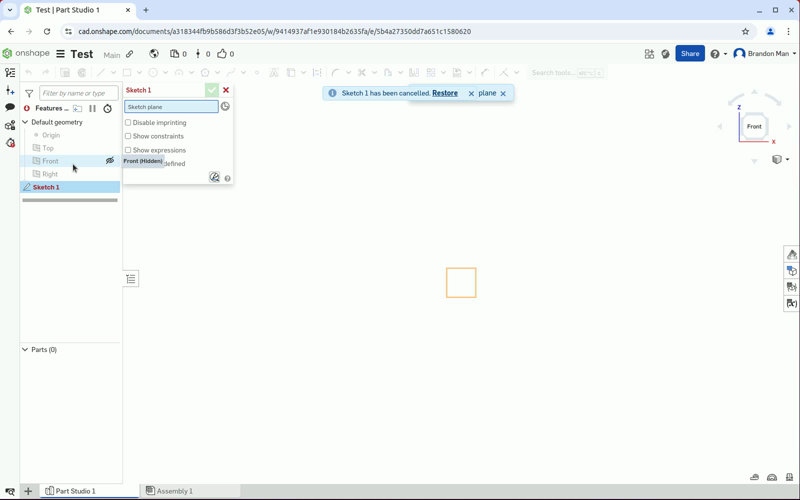
click(73, 163)
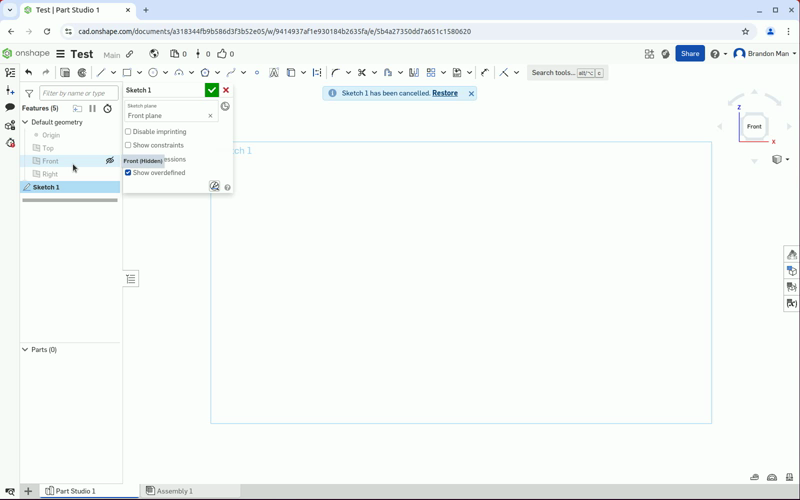
mouse_move(73, 352)
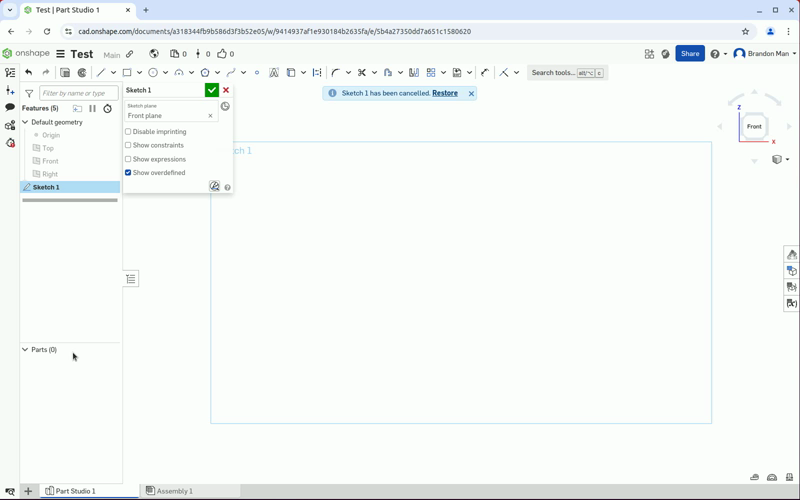
key(y)
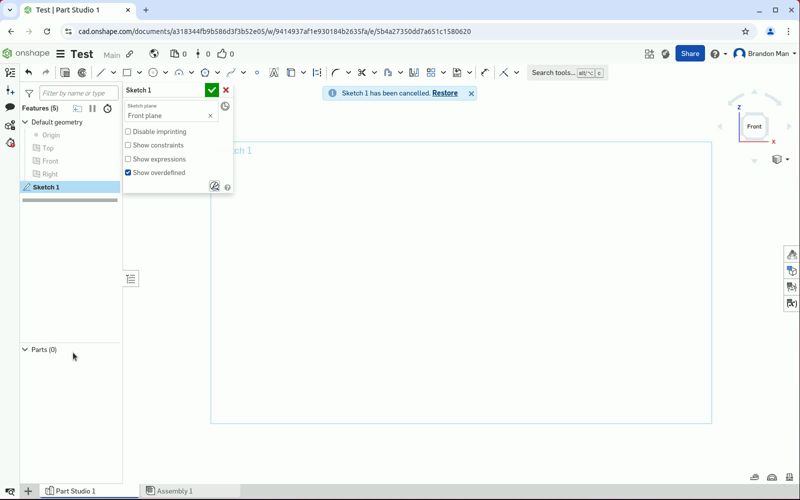
key(l)
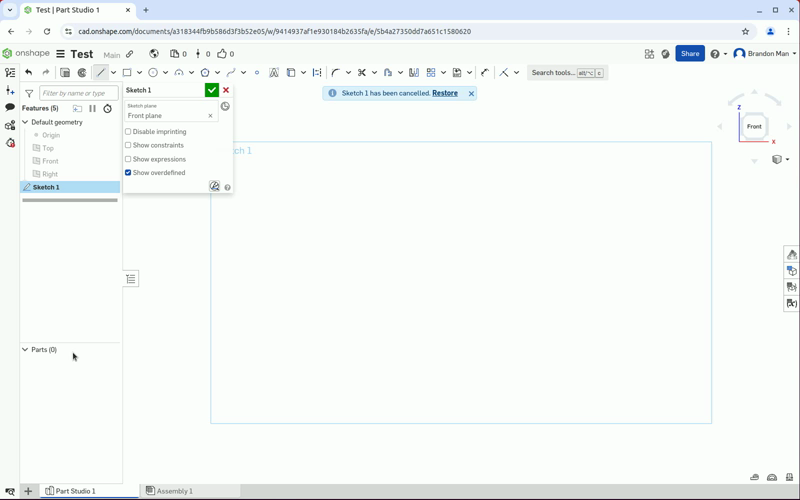
key_down(shift)
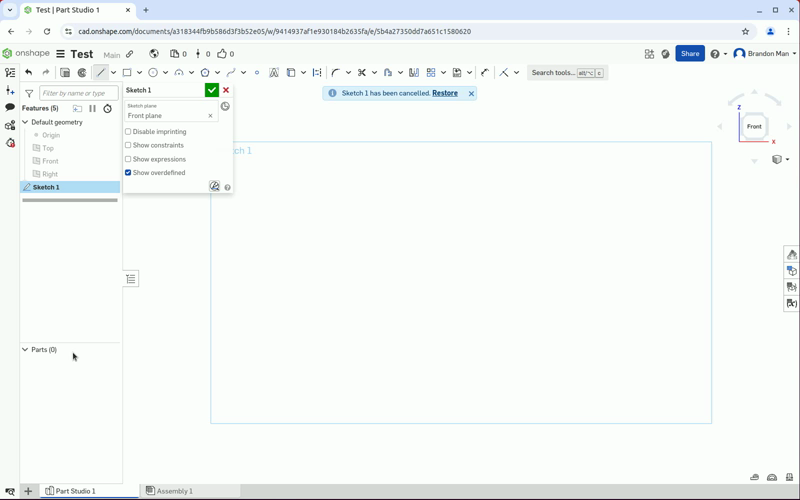
mouse_move(460, 282)
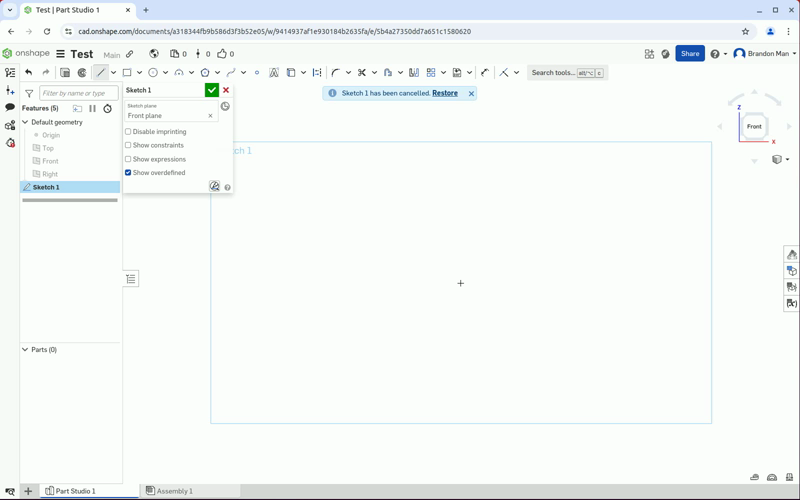
click(460, 282)
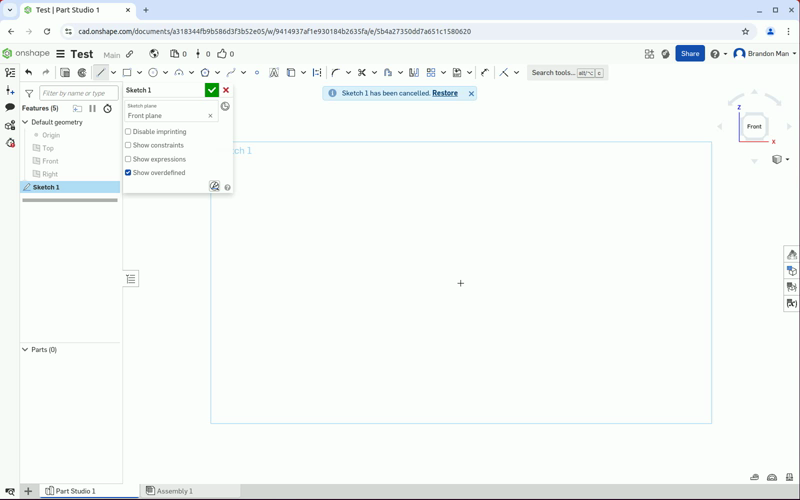
key_up(shift)
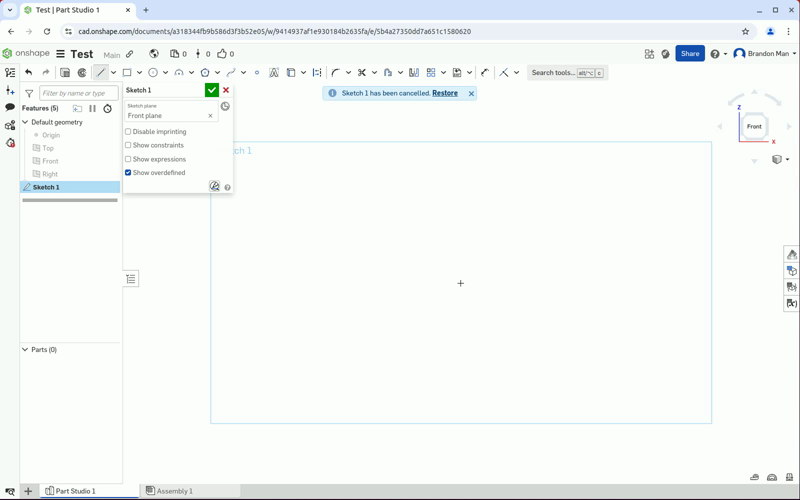
key_down(shift)
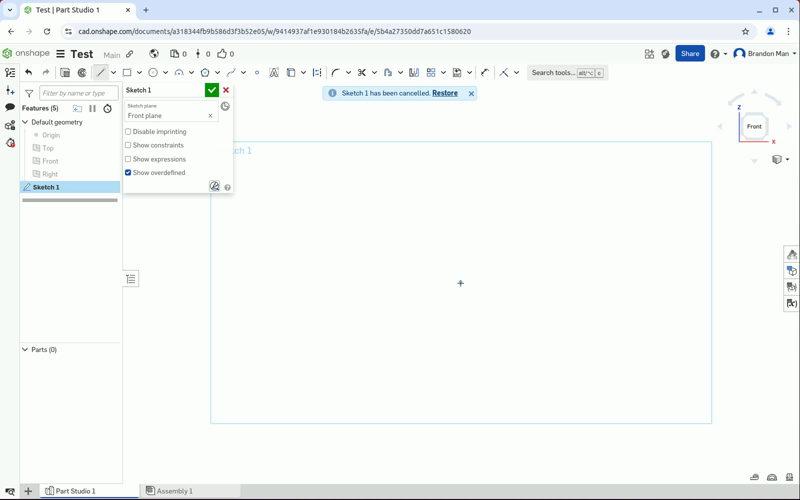
mouse_move(573, 282)
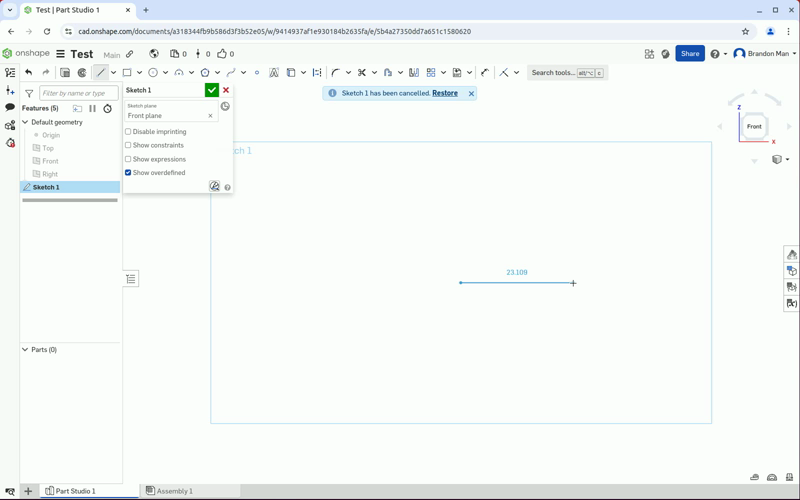
click(573, 282)
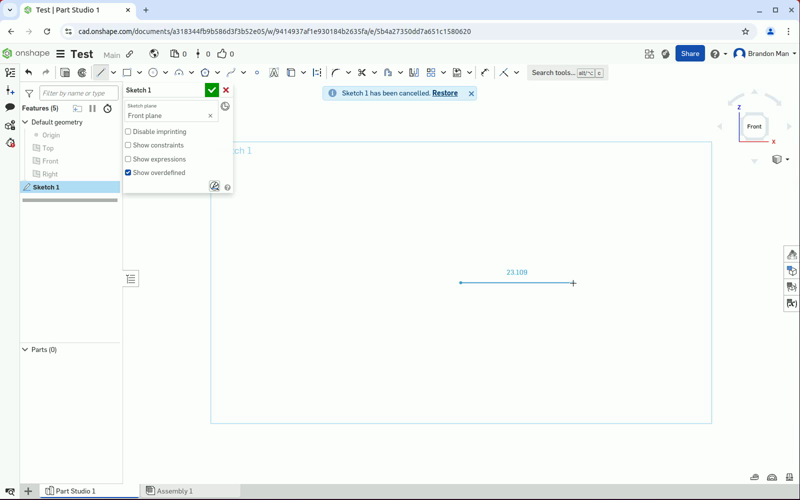
key_up(shift)
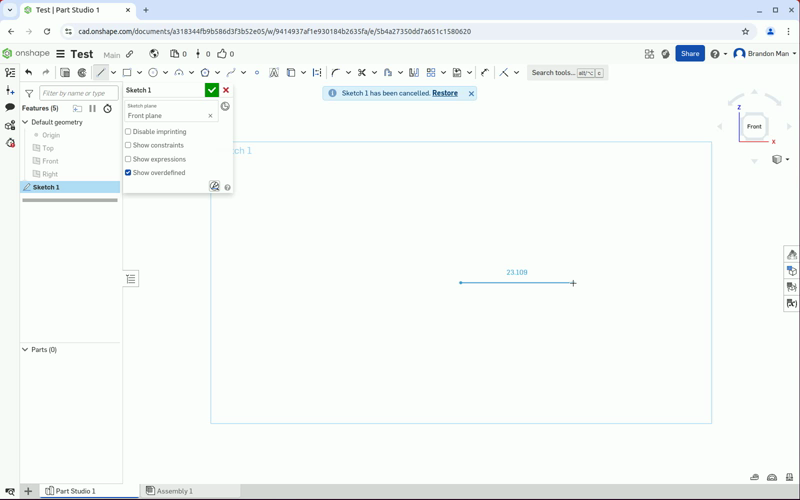
key_down(shift)
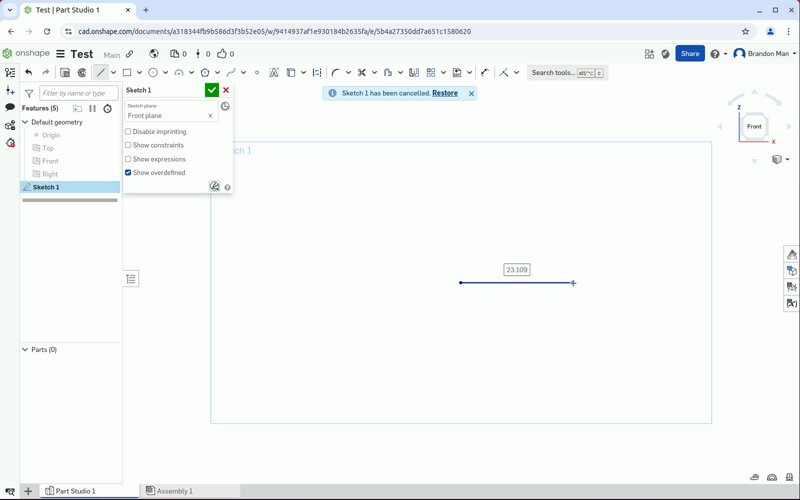
mouse_move(538, 200)
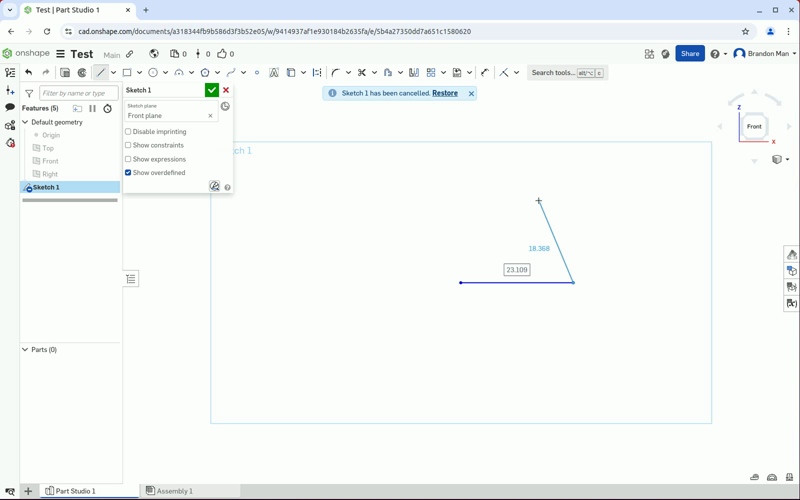
click(538, 200)
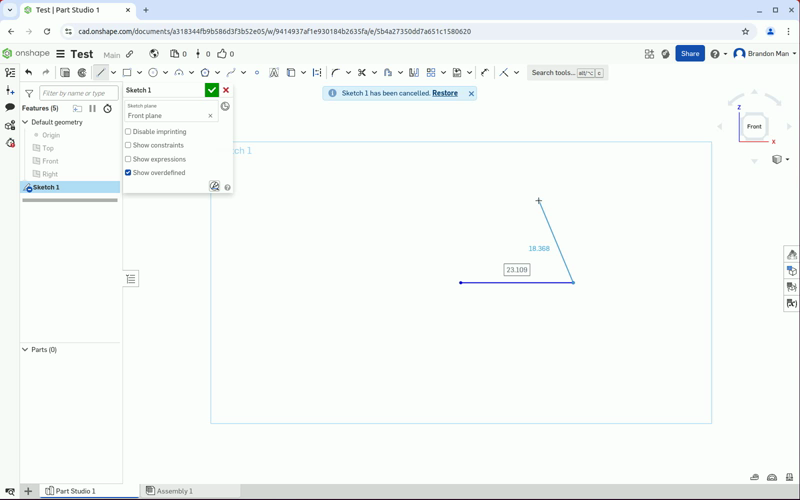
key_up(shift)
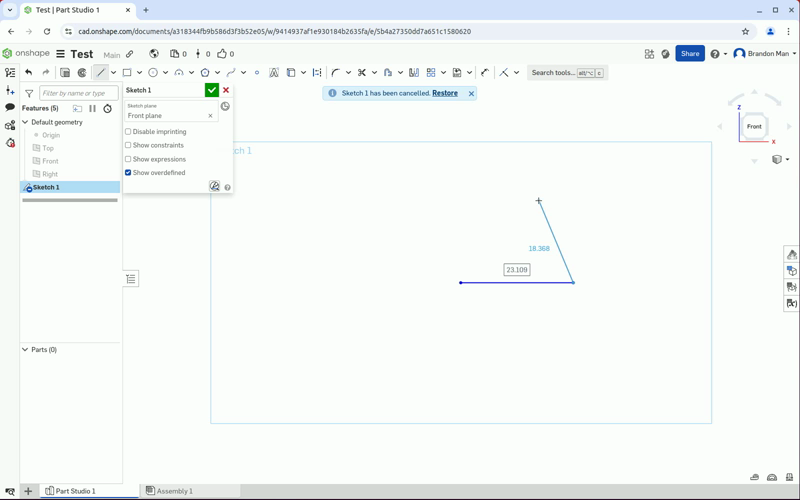
key_down(shift)
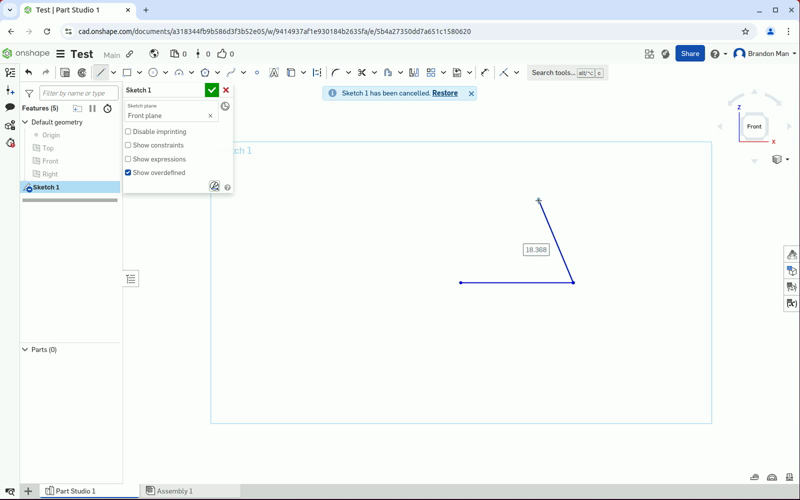
mouse_move(568, 200)
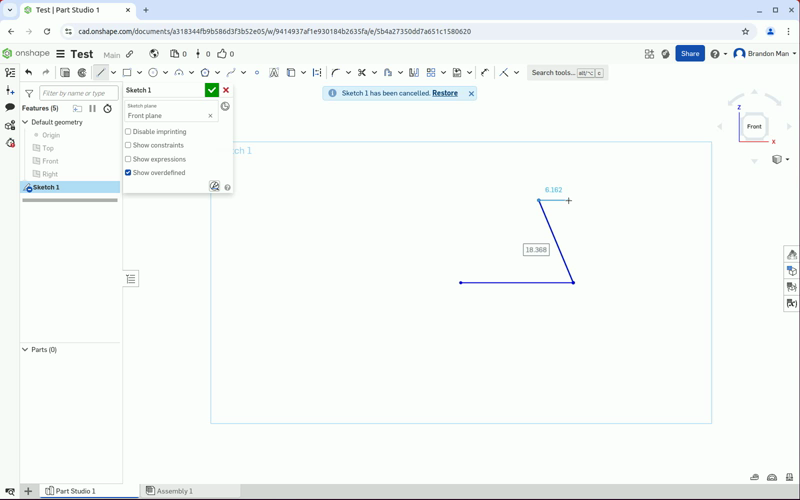
mouse_move(494, 200)
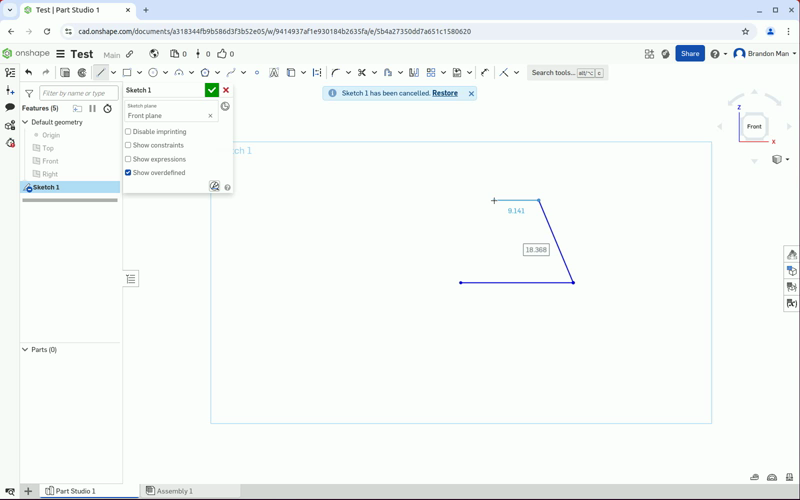
click(494, 200)
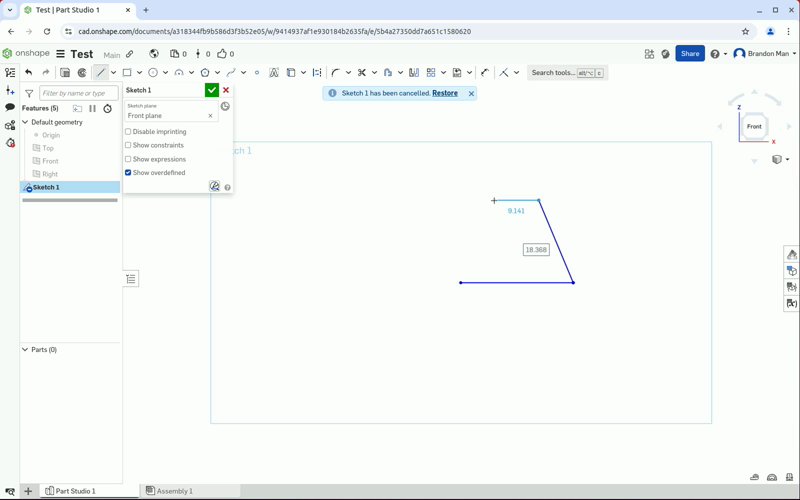
key_up(shift)
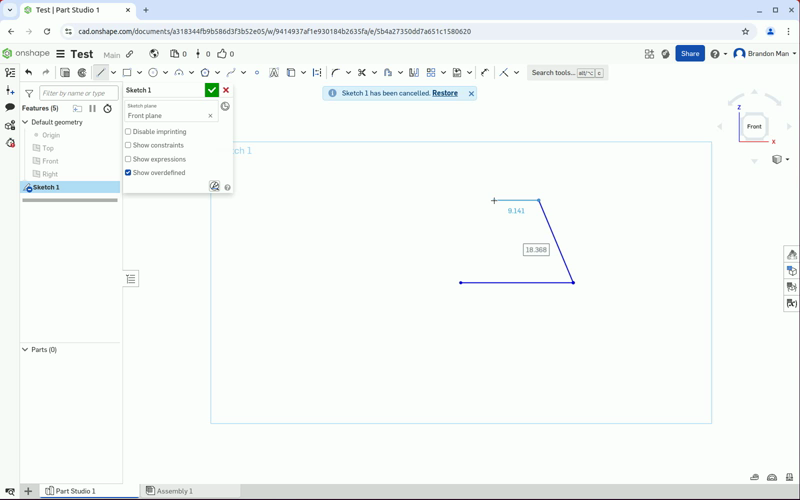
key_down(shift)
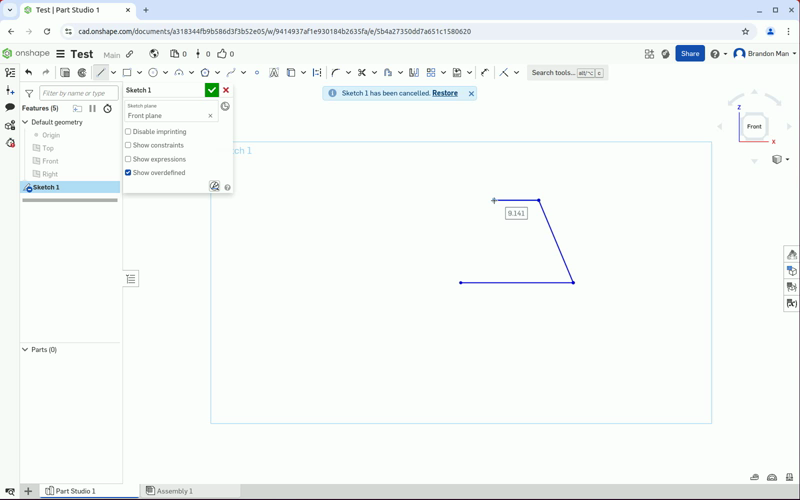
mouse_move(460, 282)
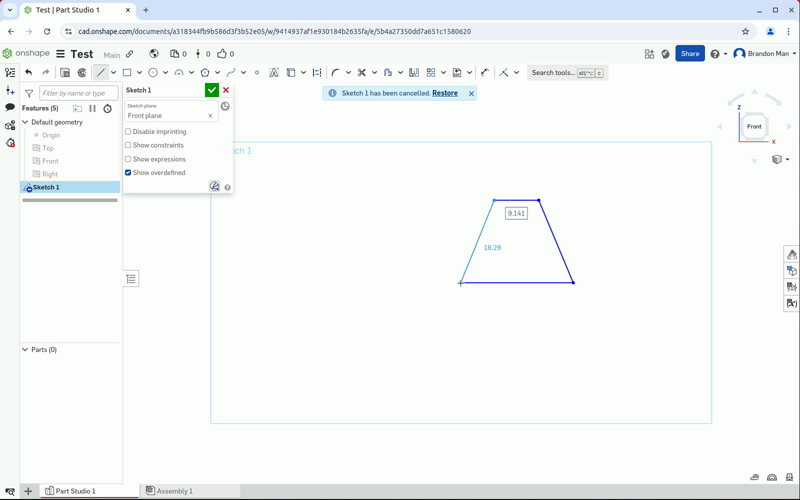
key_up(shift)
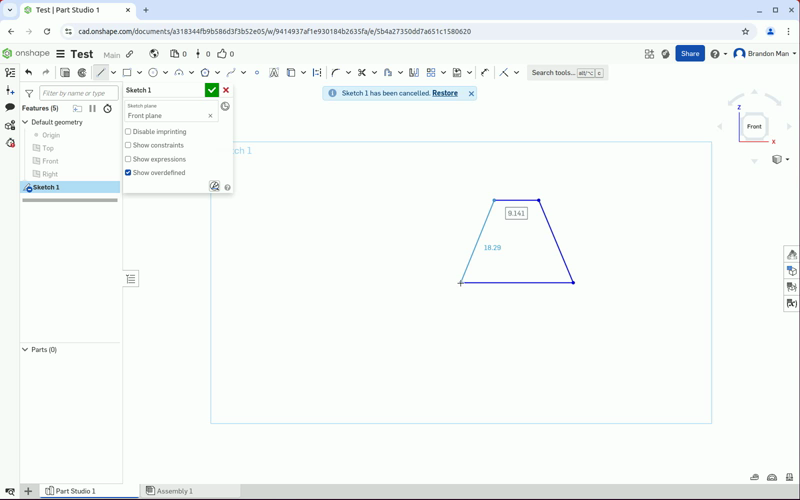
click(460, 282)
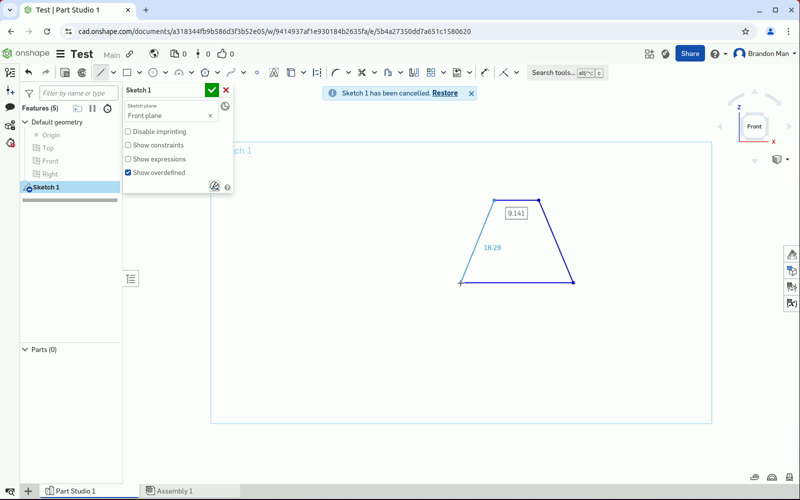
key(esc)
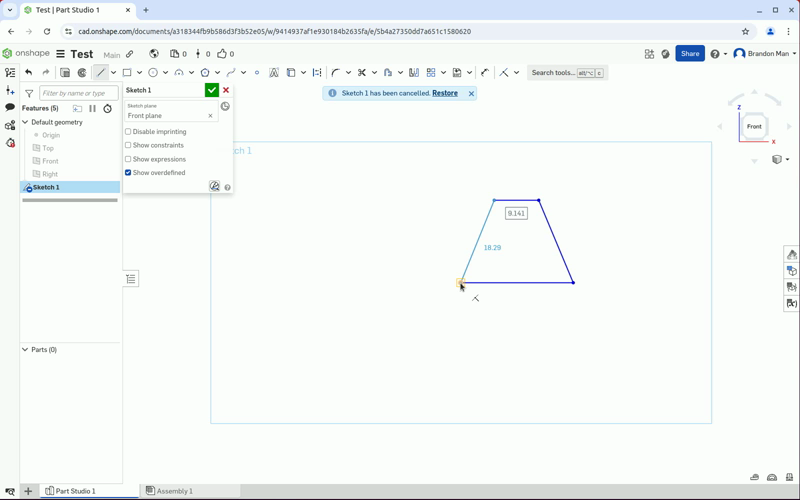
mouse_move(508, 273)
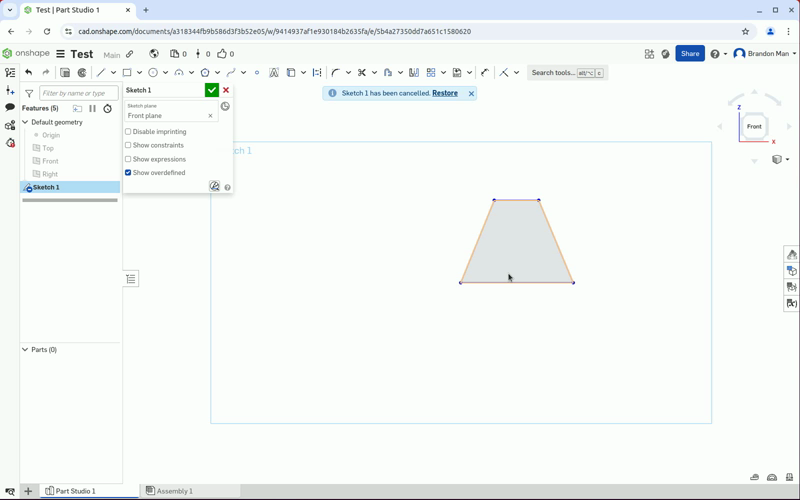
click(508, 273)
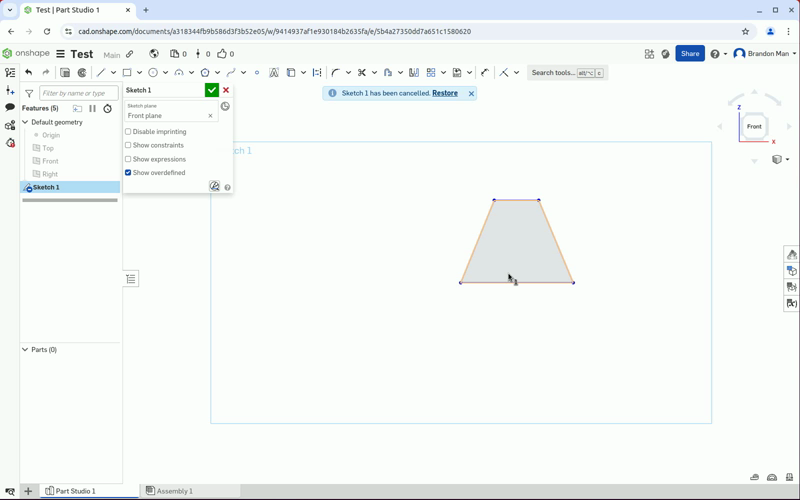
mouse_move(73, 352)
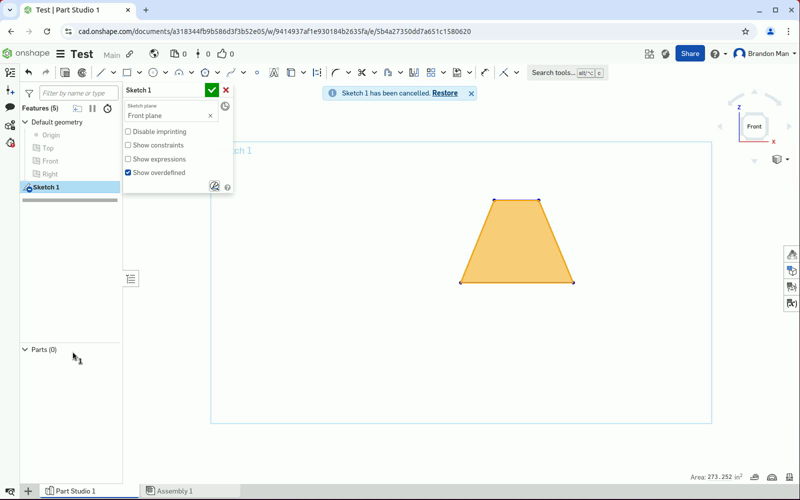
key(shift+y)
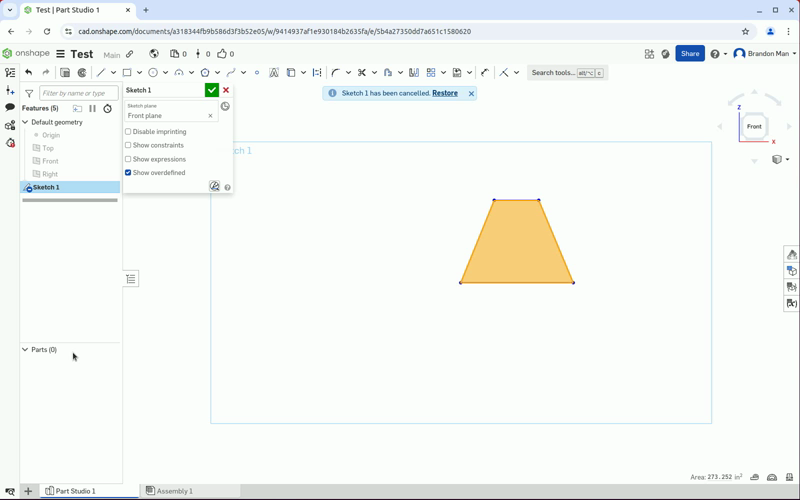
key(shift+e)
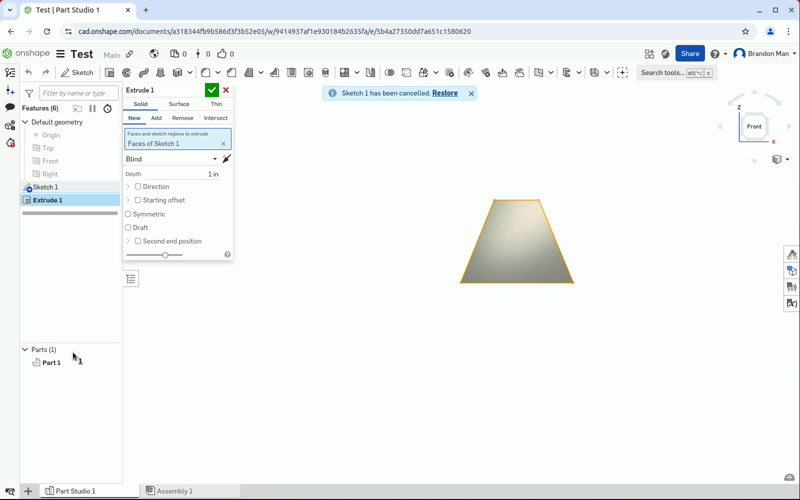
mouse_move(143, 106)
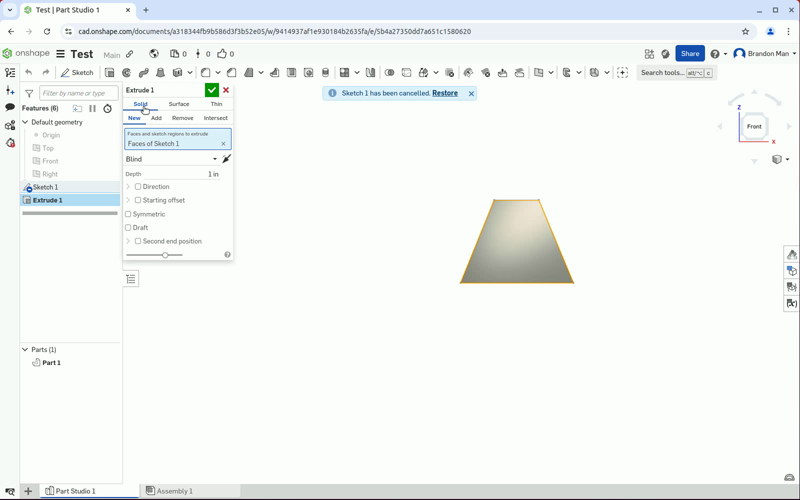
click(143, 106)
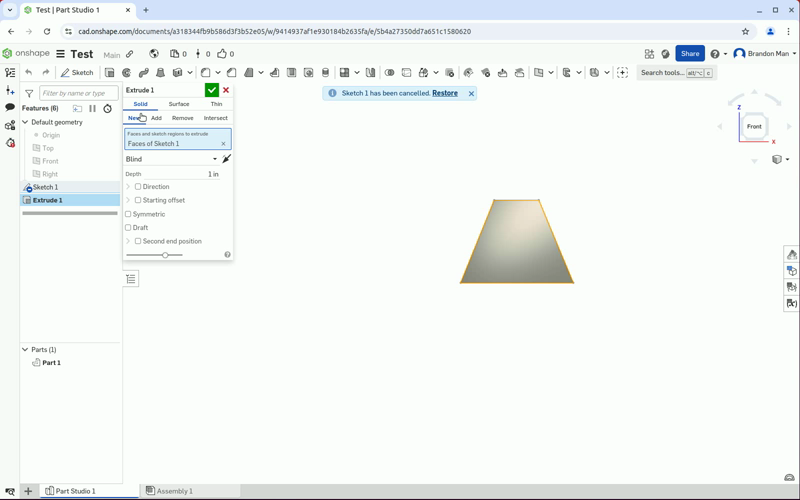
mouse_move(137, 120)
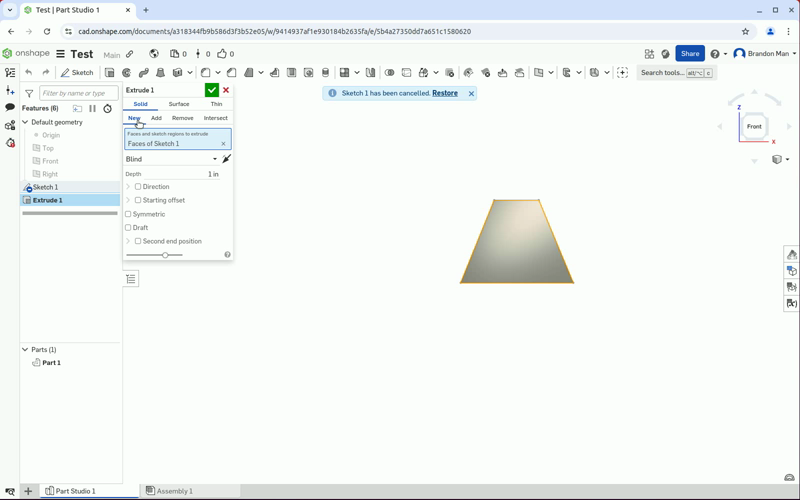
click(137, 120)
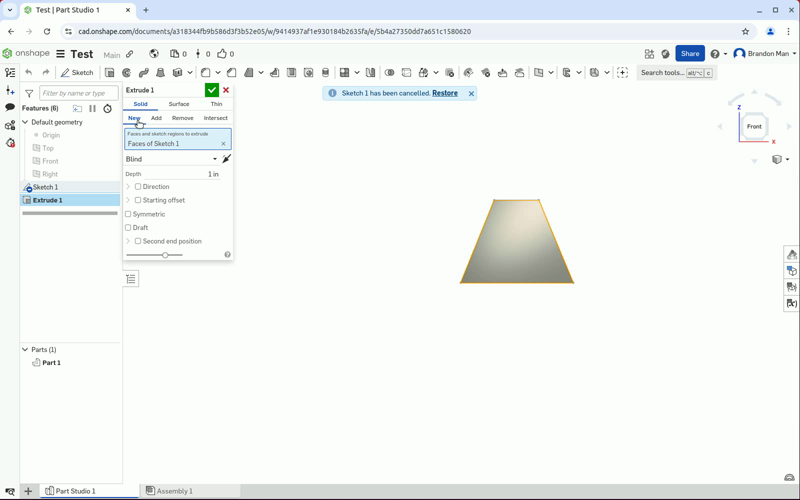
key(tab, 4)
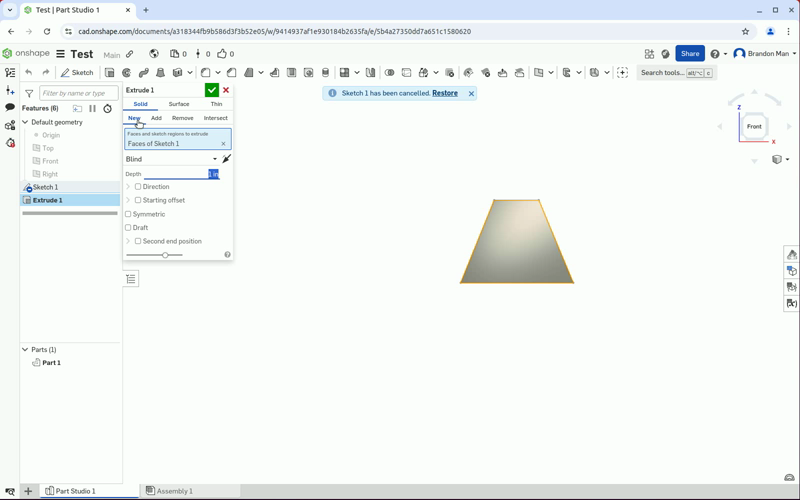
text(18.535)
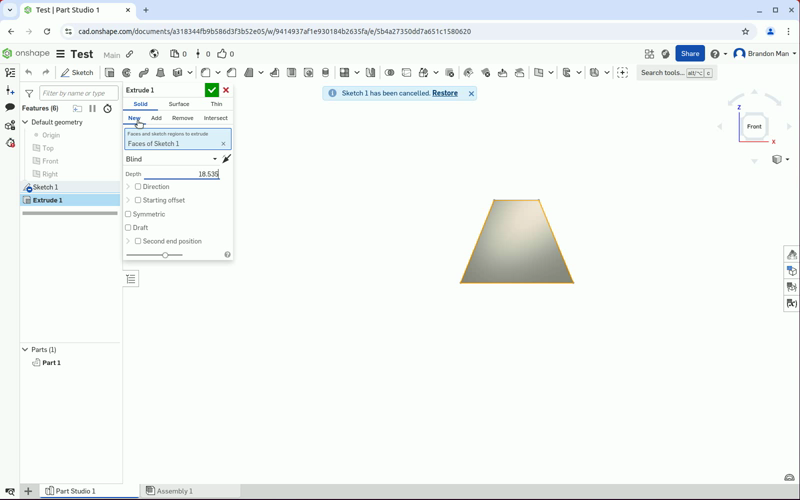
key(enter)
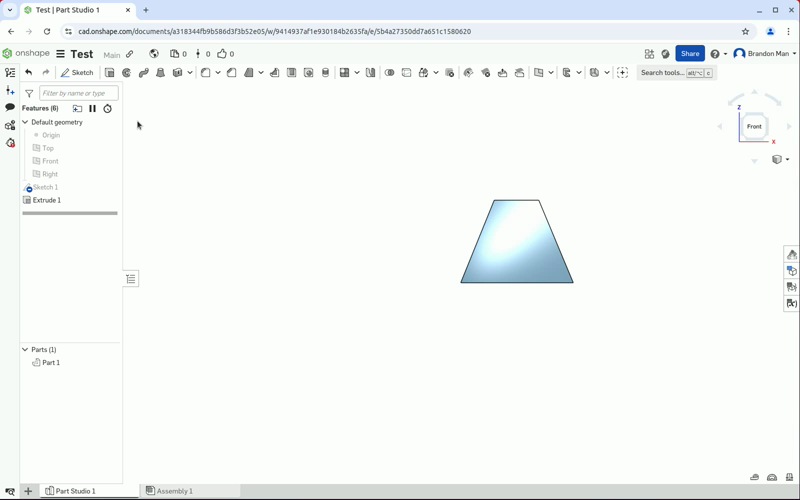
key(shift+h)
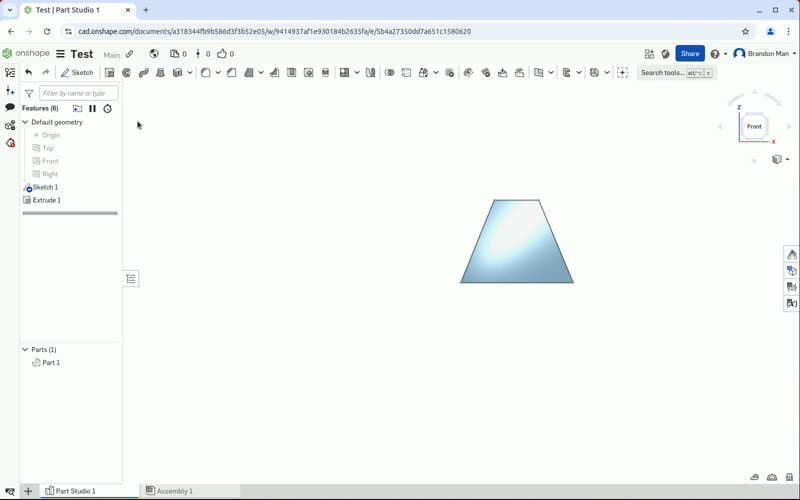
key(shift+h)
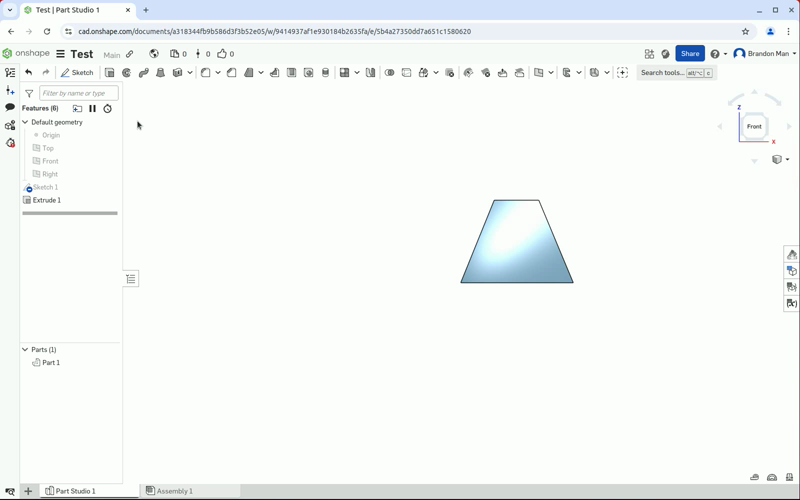
mouse_move(73, 189)
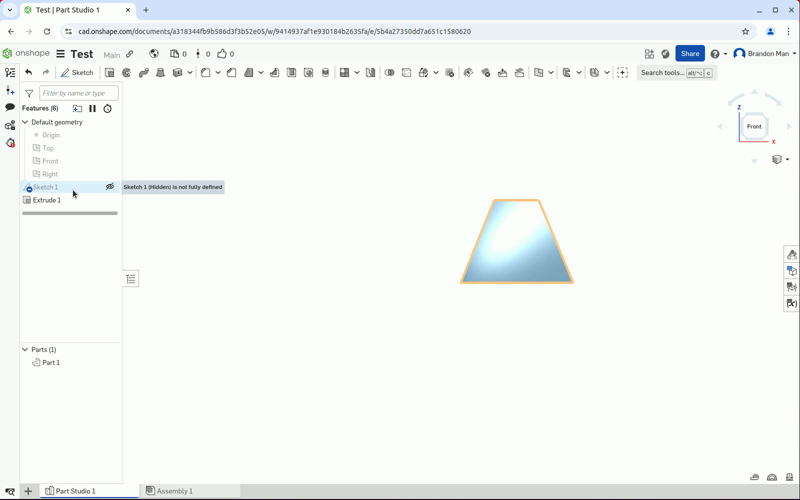
click(73, 189)
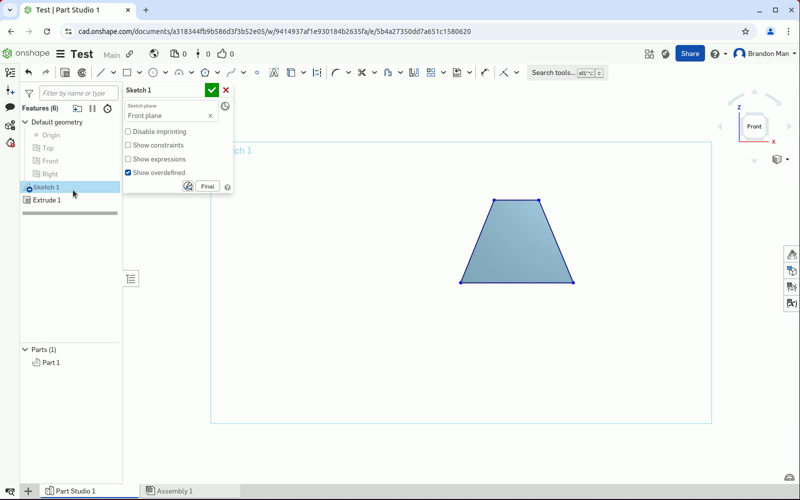
mouse_move(229, 92)
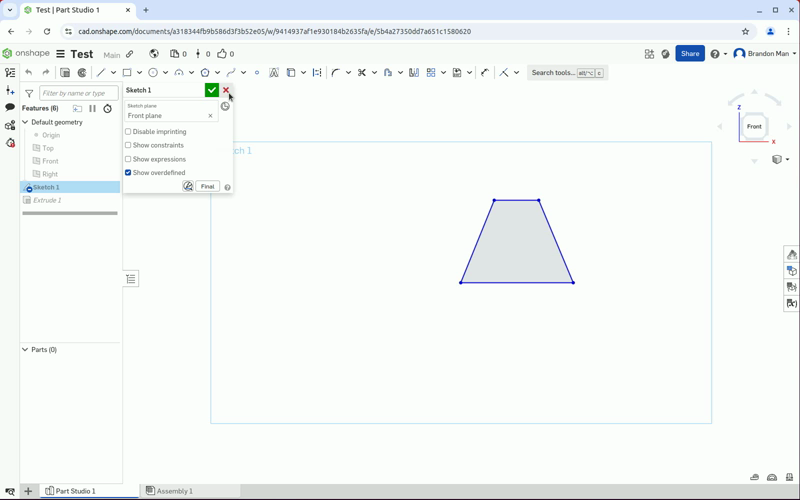
click(229, 92)
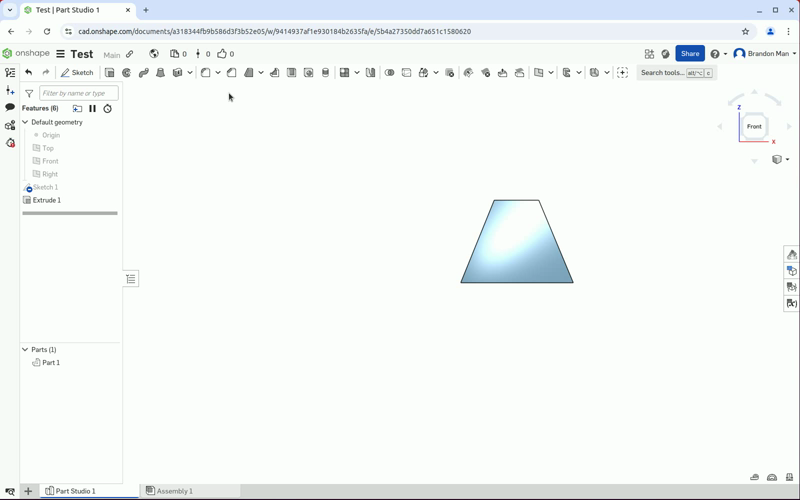
mouse_move(541, 75)
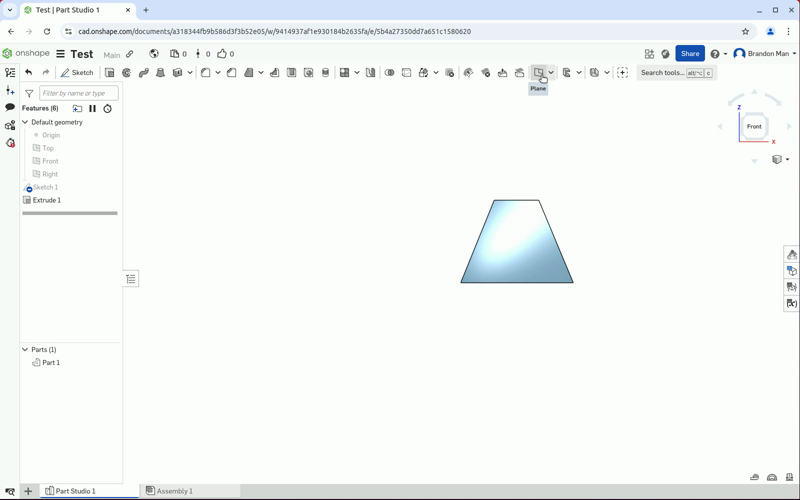
click(541, 75)
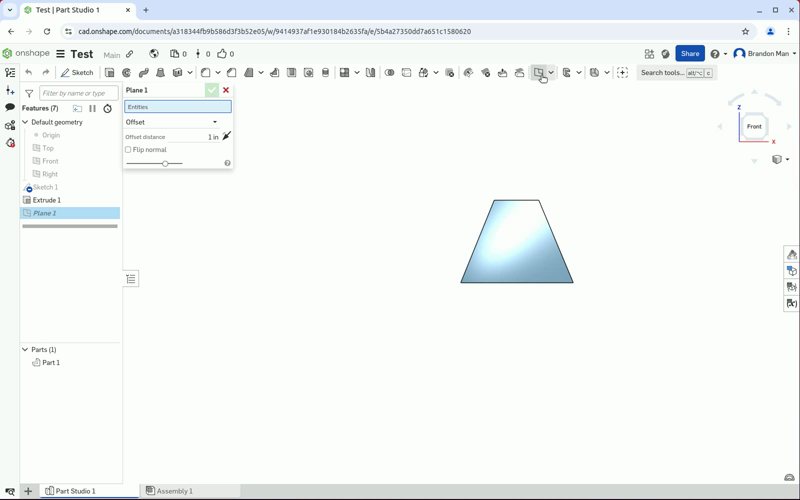
mouse_move(73, 163)
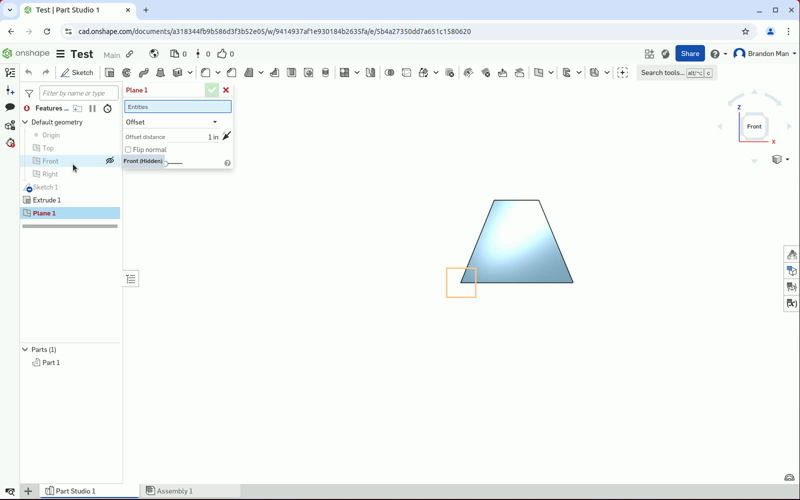
click(73, 163)
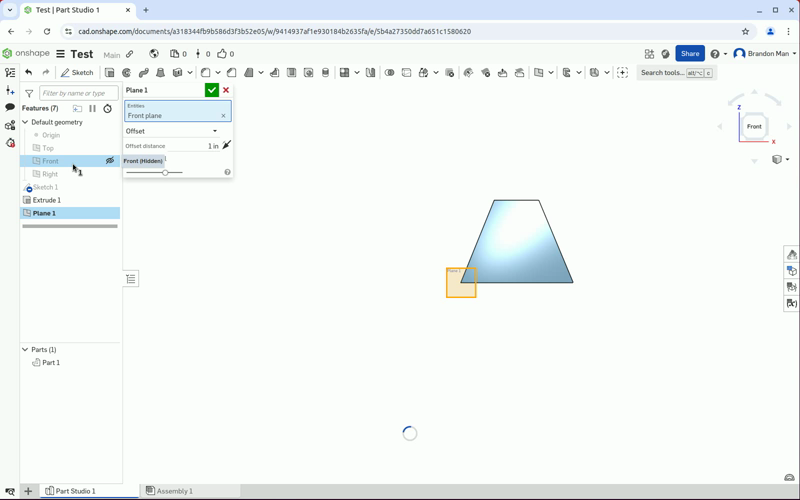
key(tab, 2)
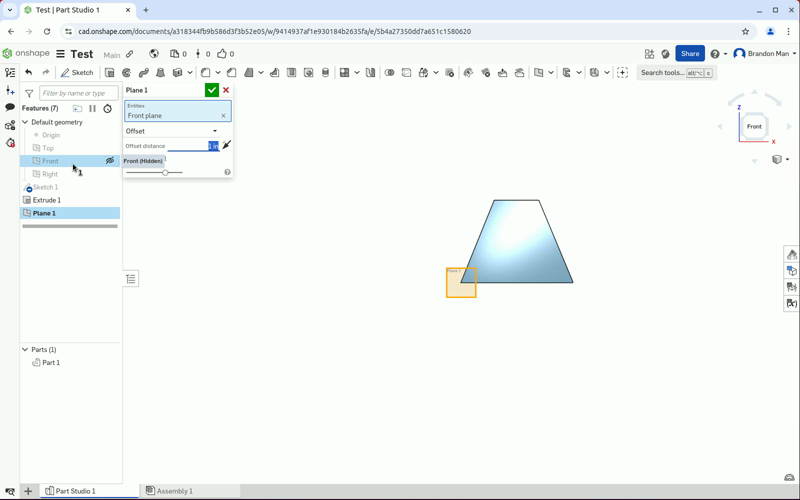
text(18.548)
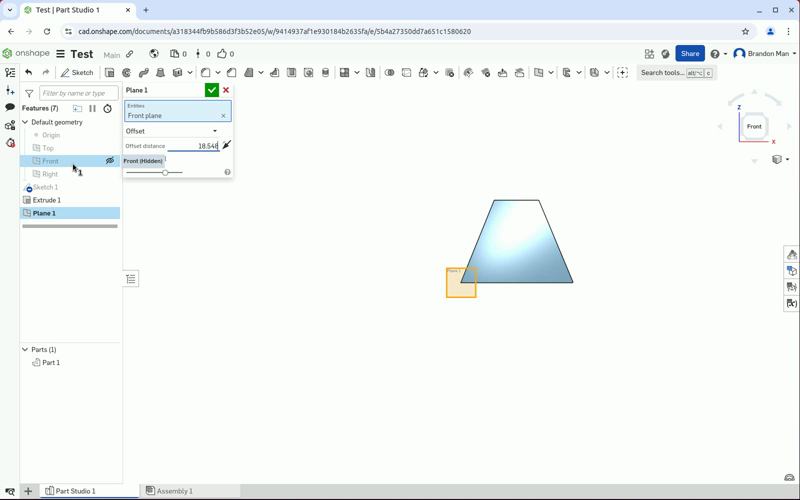
key(enter, 2)
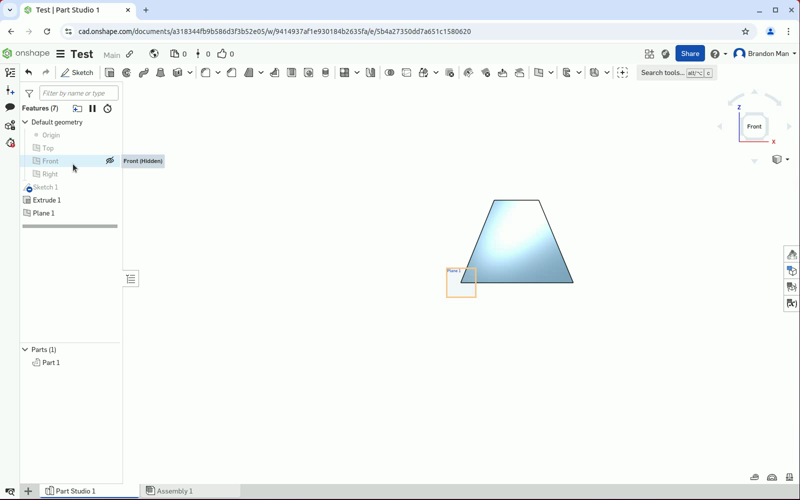
key(shift+s)
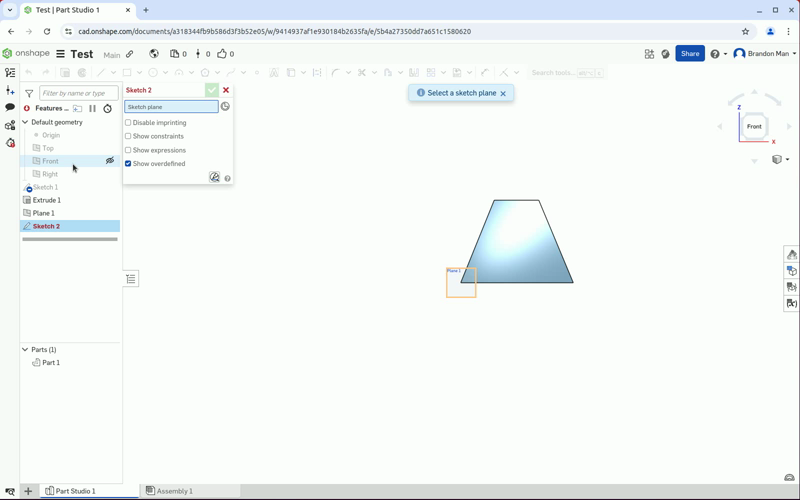
mouse_move(73, 215)
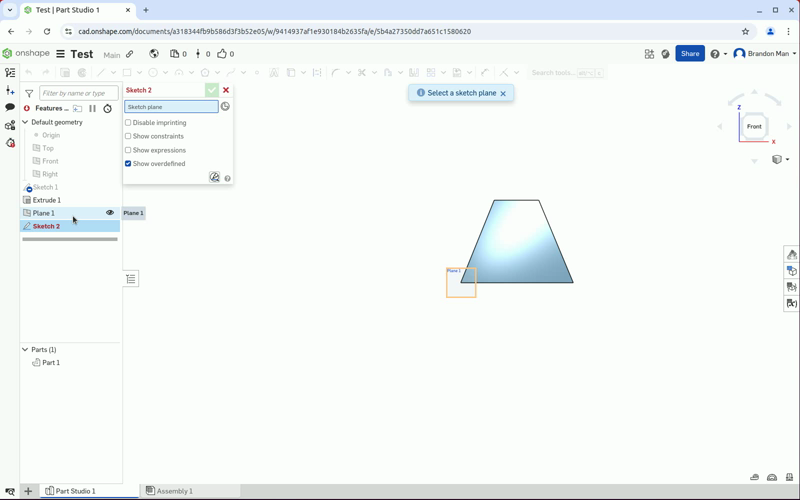
click(73, 215)
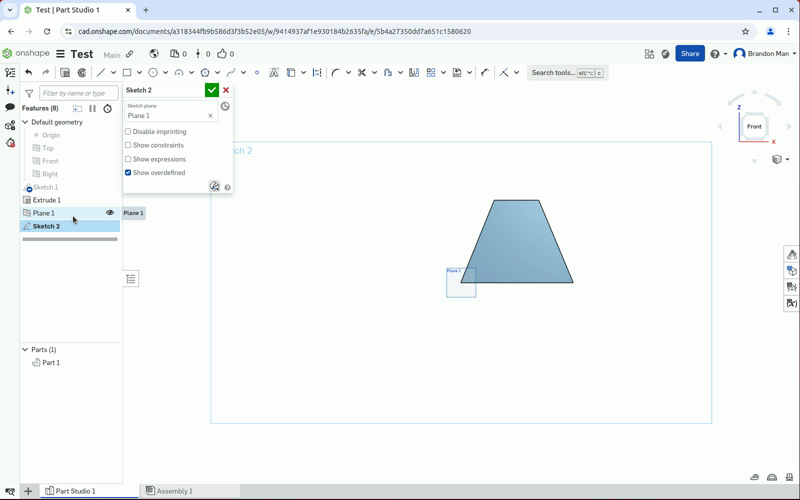
mouse_move(73, 352)
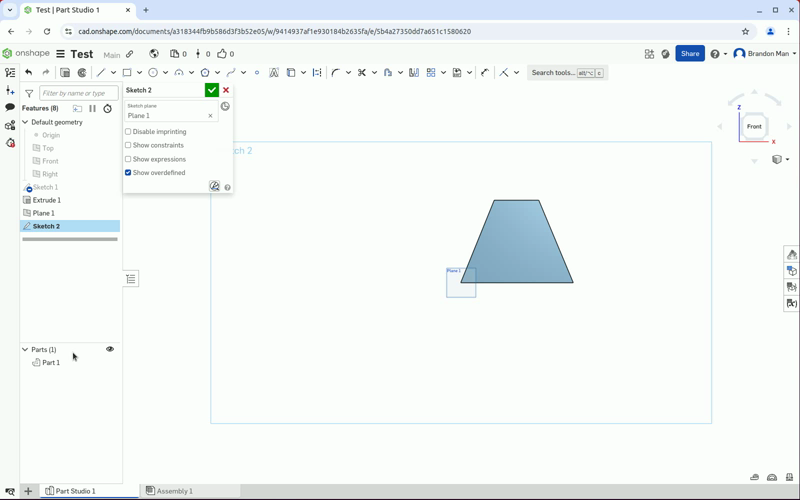
key(y)
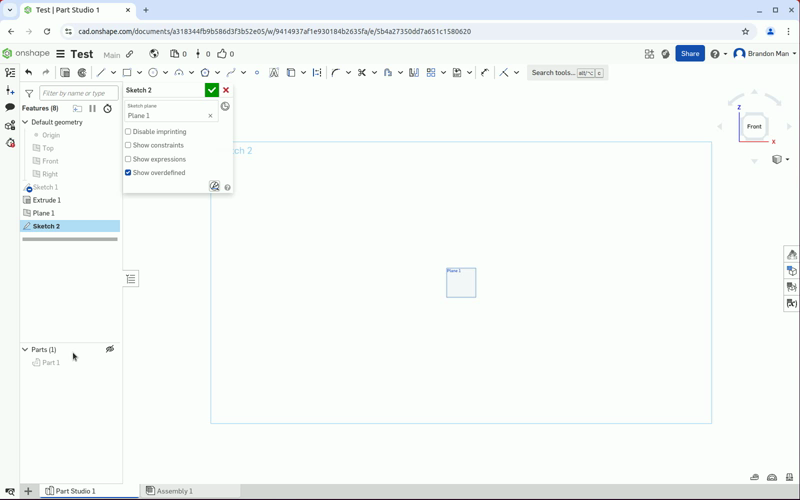
key(l)
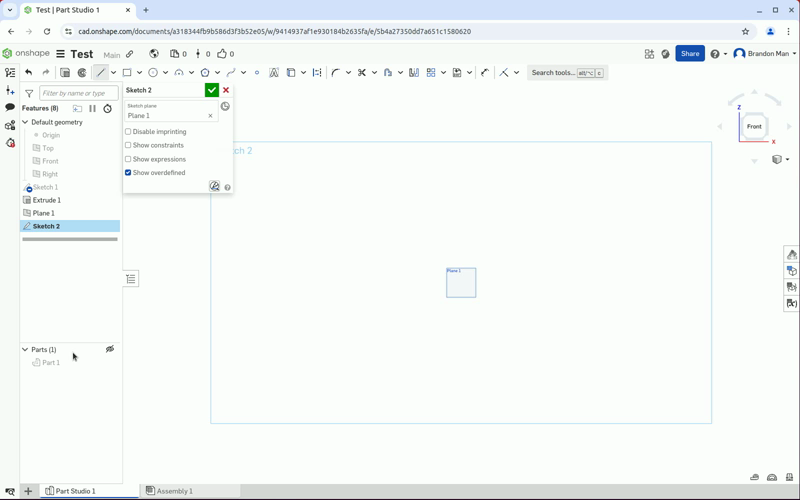
key_down(shift)
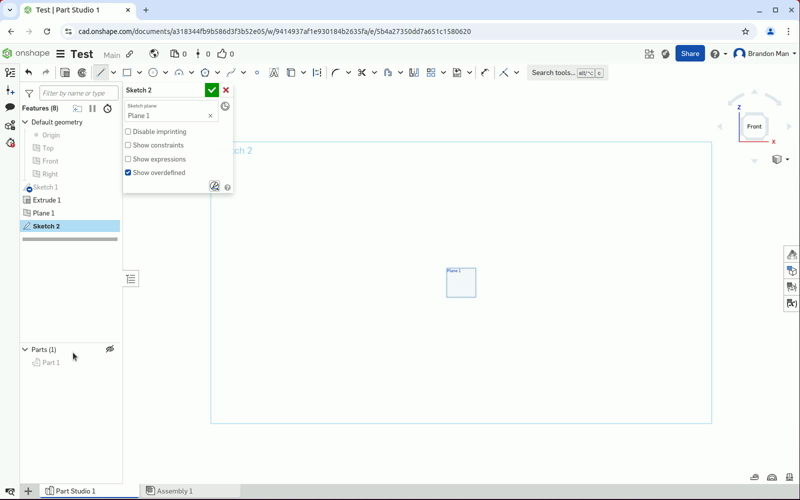
mouse_move(502, 282)
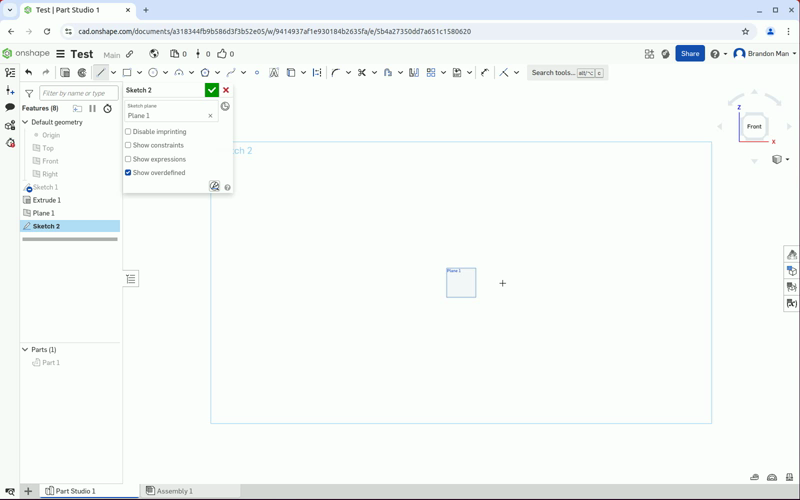
click(502, 282)
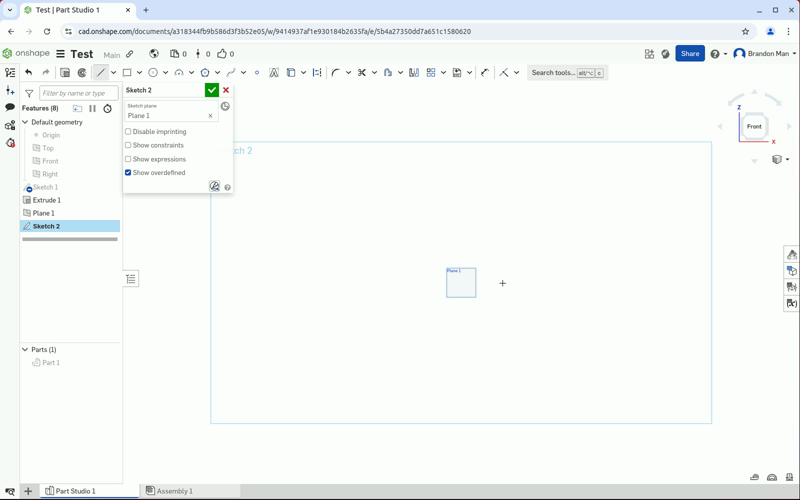
key_up(shift)
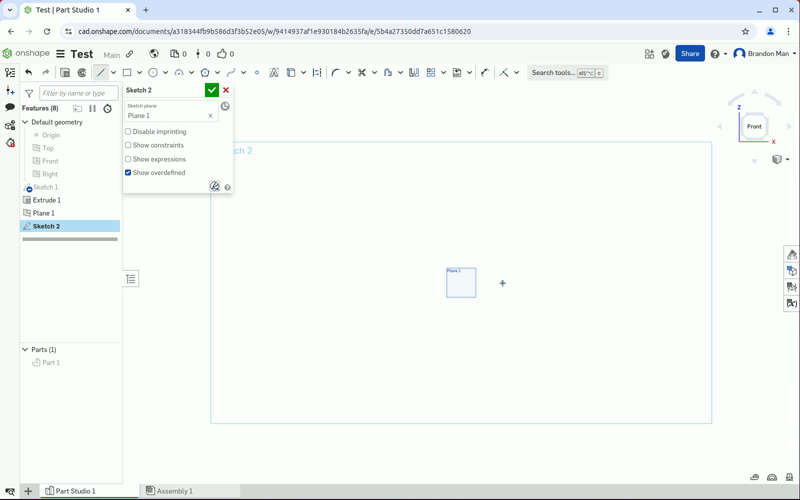
key_down(shift)
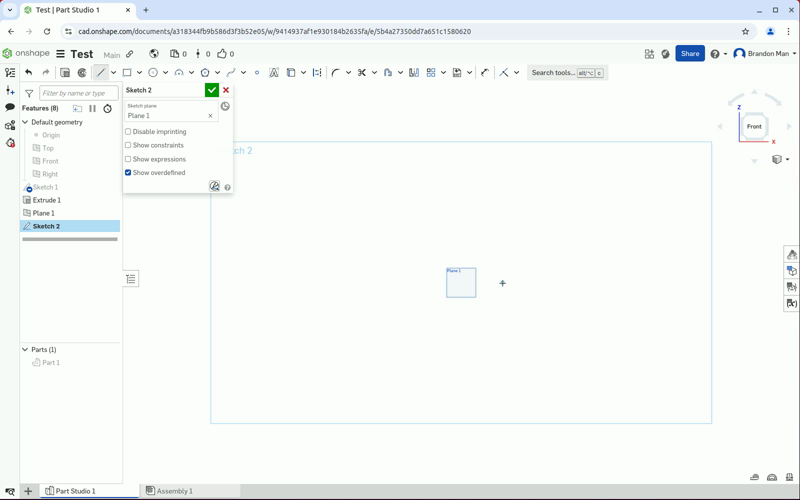
mouse_move(532, 282)
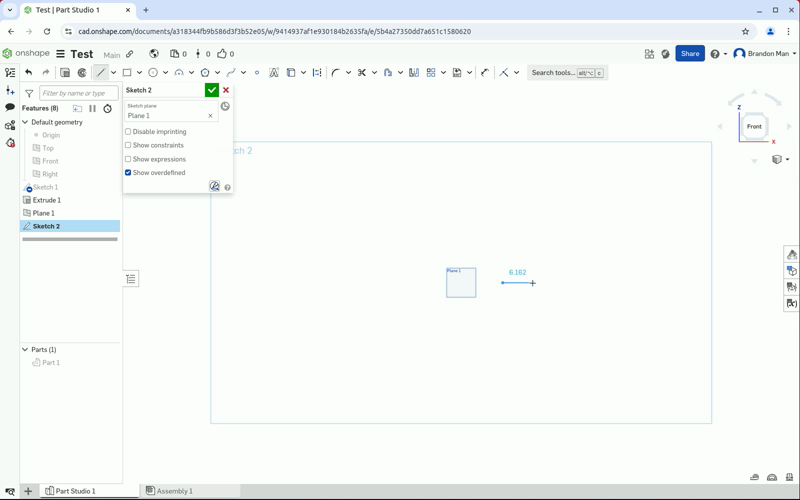
mouse_move(531, 282)
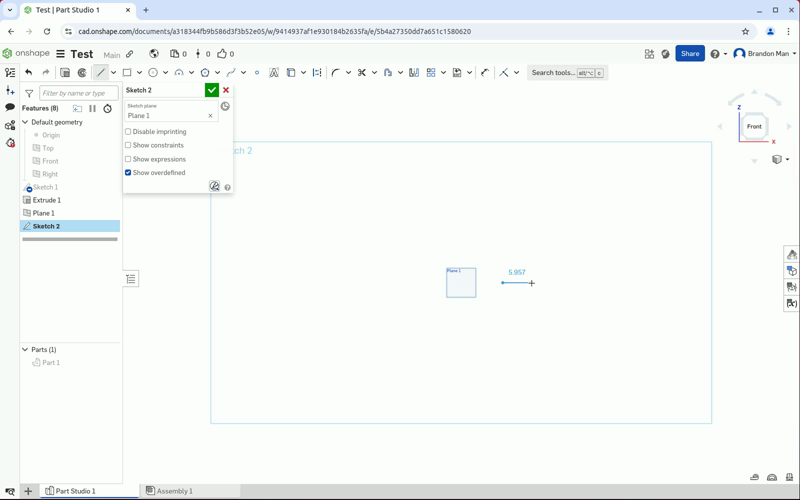
click(531, 282)
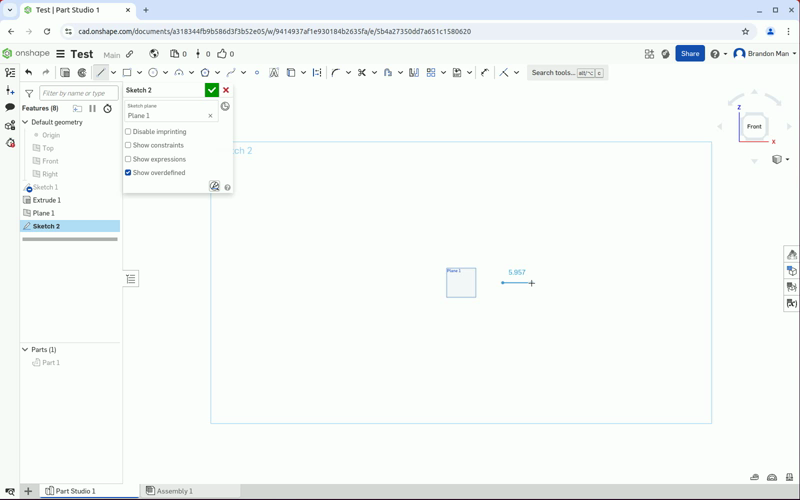
key_up(shift)
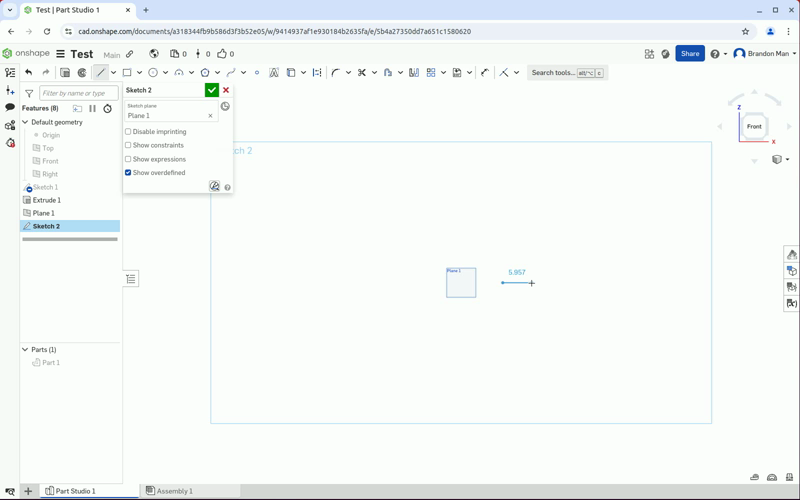
key_down(shift)
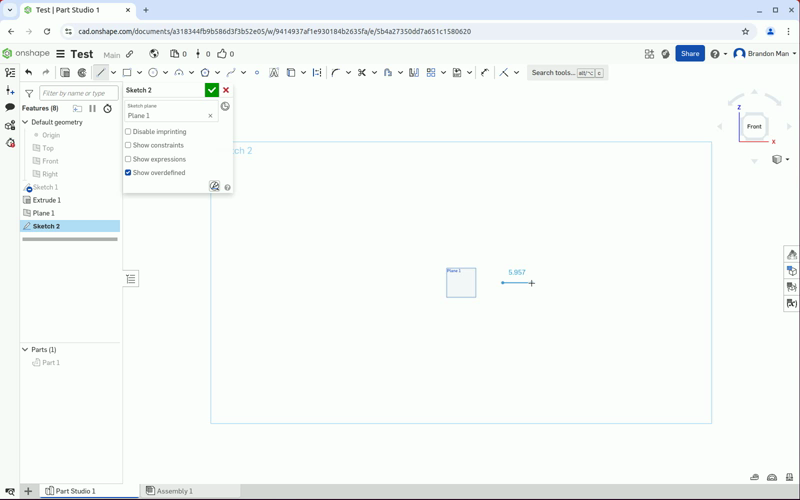
mouse_move(561, 282)
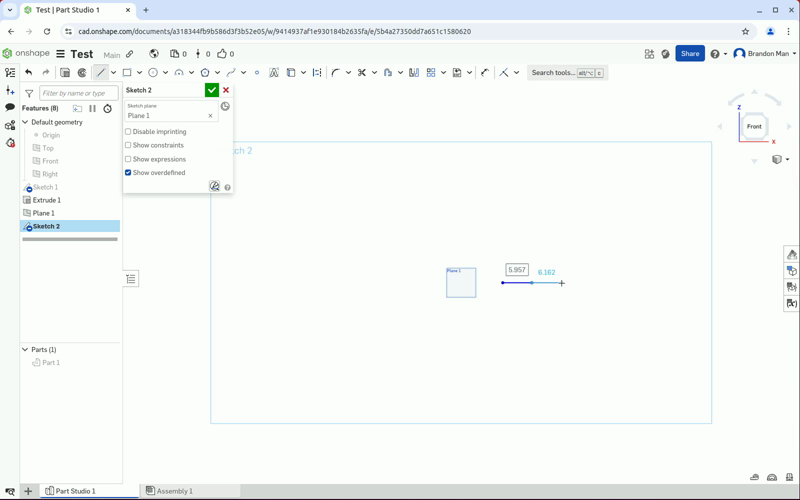
mouse_move(531, 269)
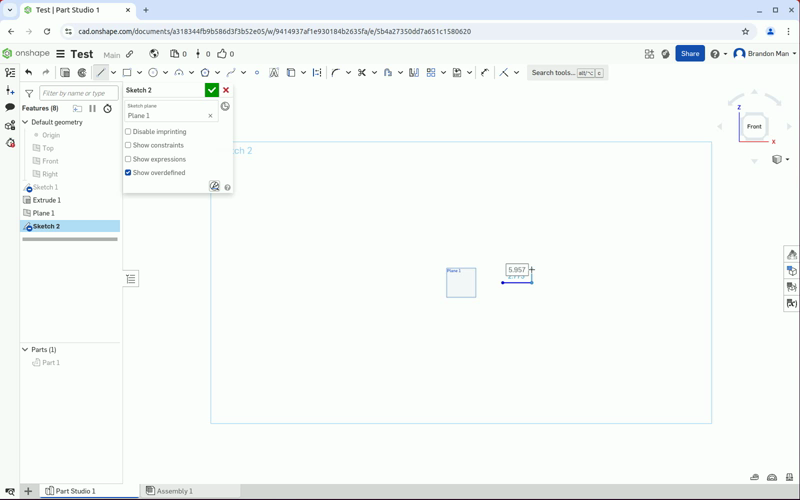
click(531, 269)
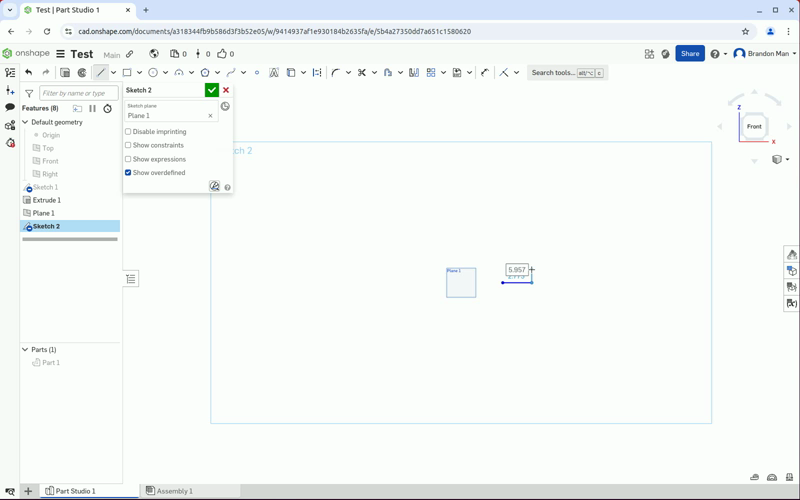
key_up(shift)
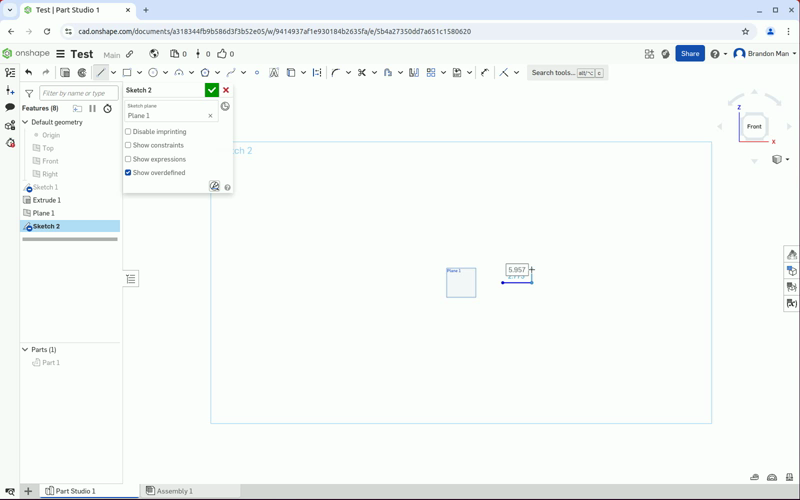
key_down(shift)
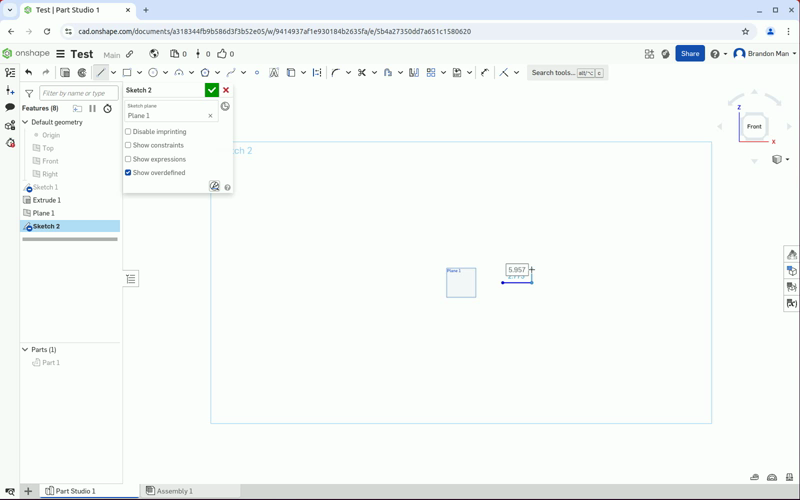
mouse_move(561, 269)
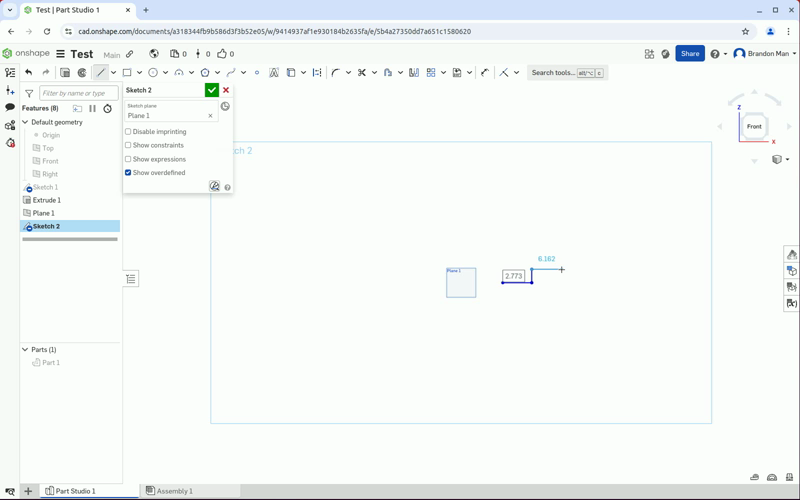
mouse_move(502, 269)
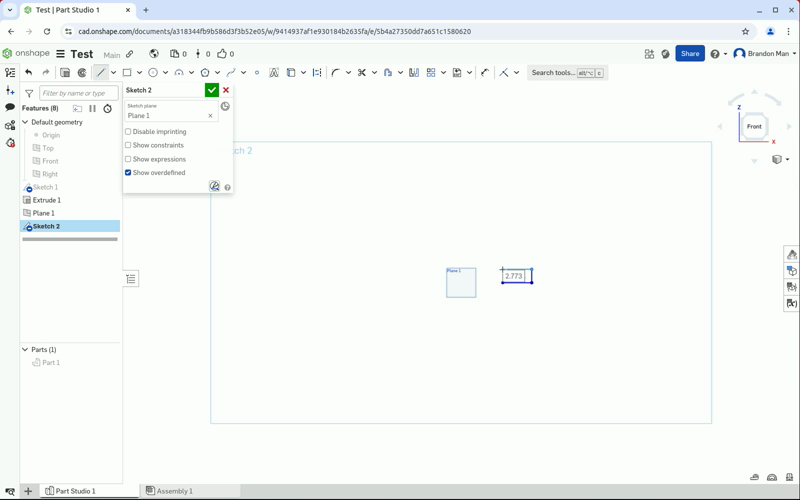
click(502, 269)
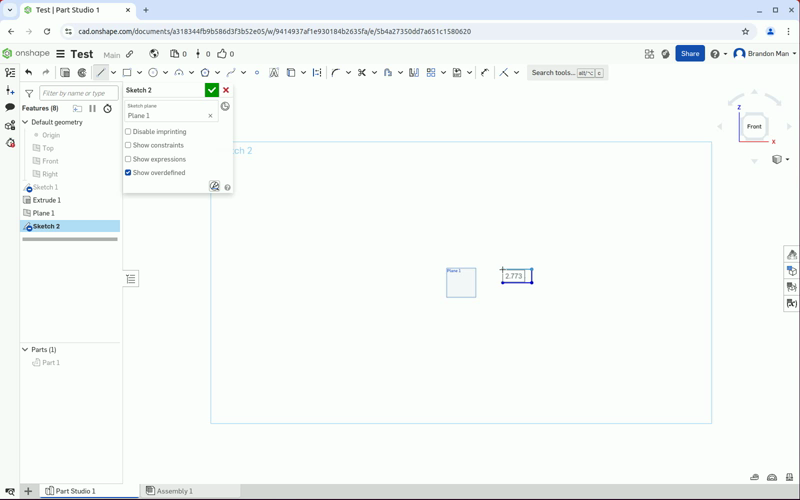
key_up(shift)
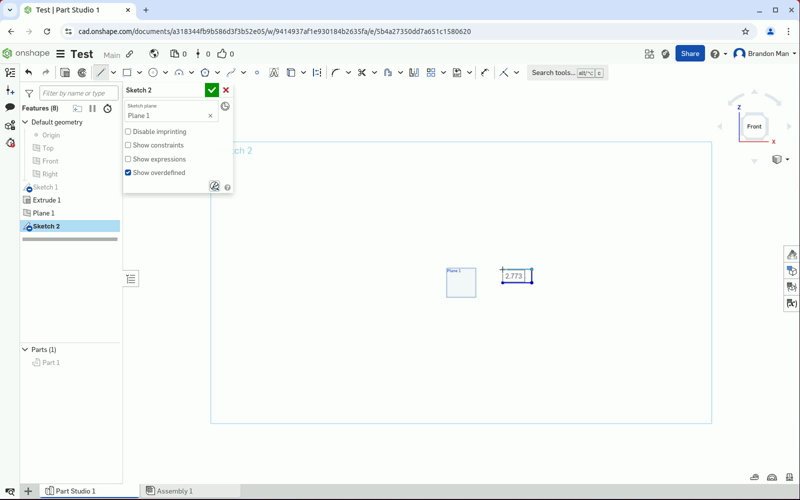
mouse_move(532, 269)
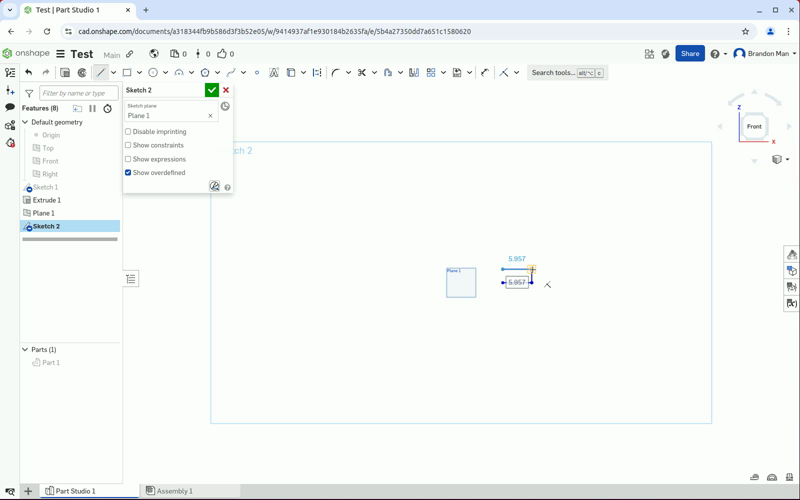
key_down(shift)
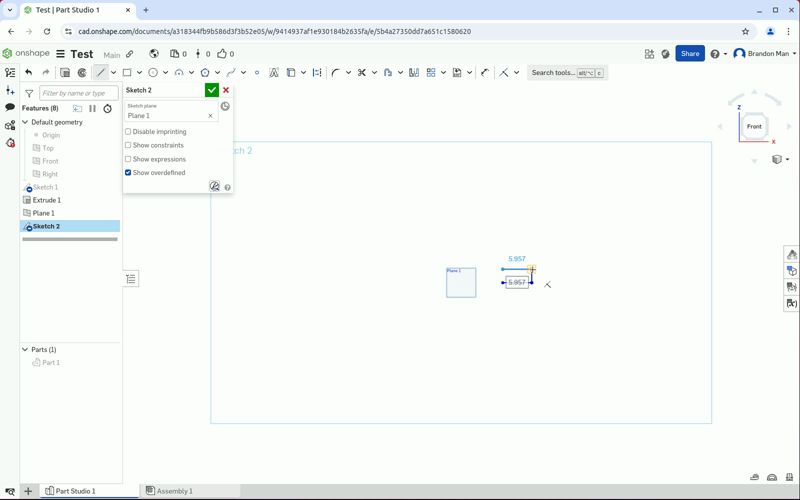
mouse_move(502, 282)
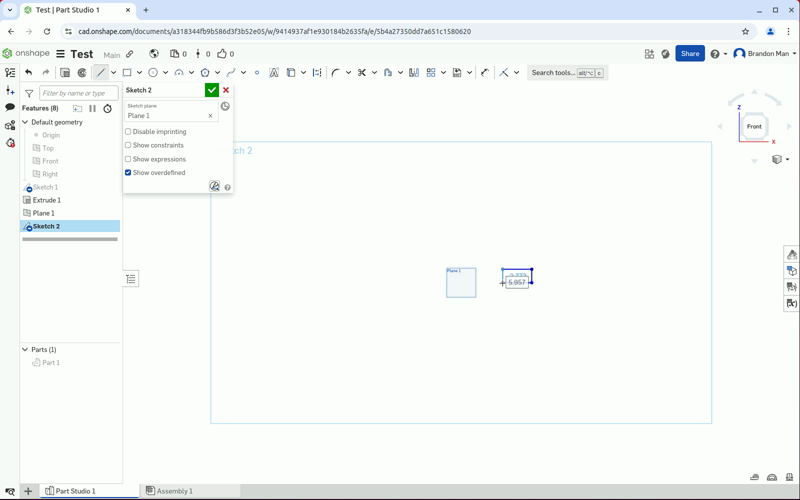
key_up(shift)
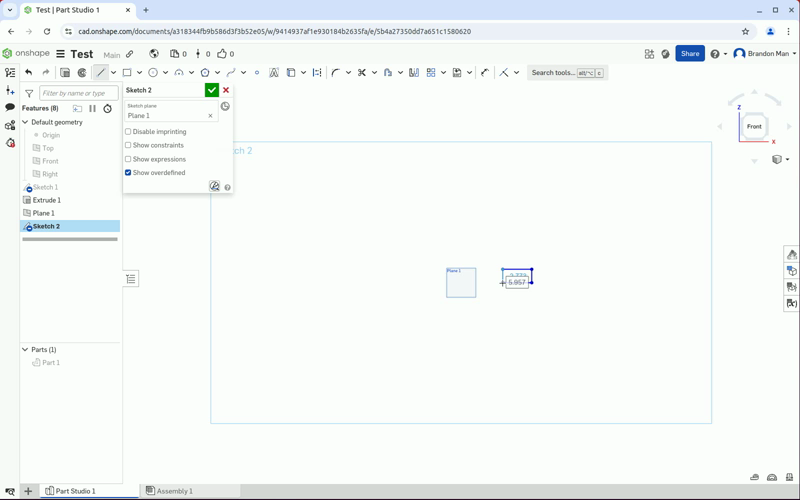
click(502, 282)
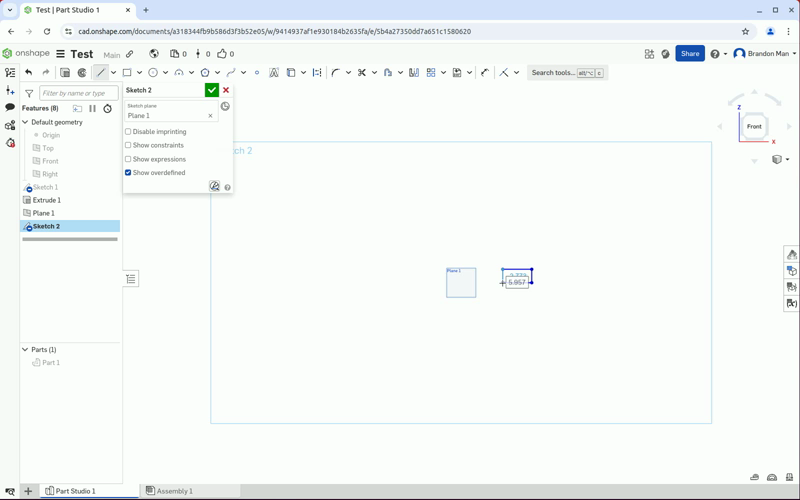
key(esc)
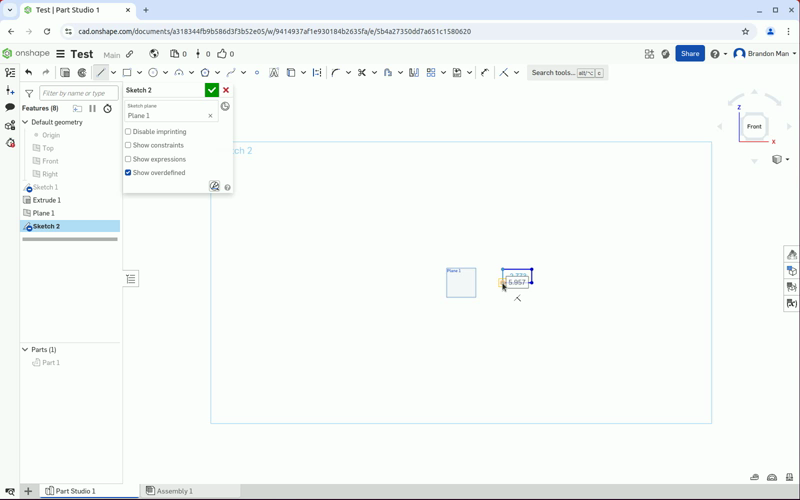
mouse_move(525, 274)
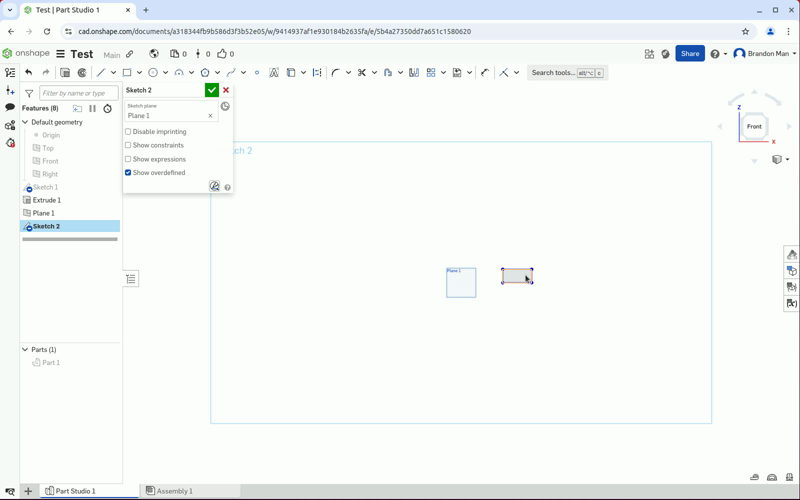
scroll(6)
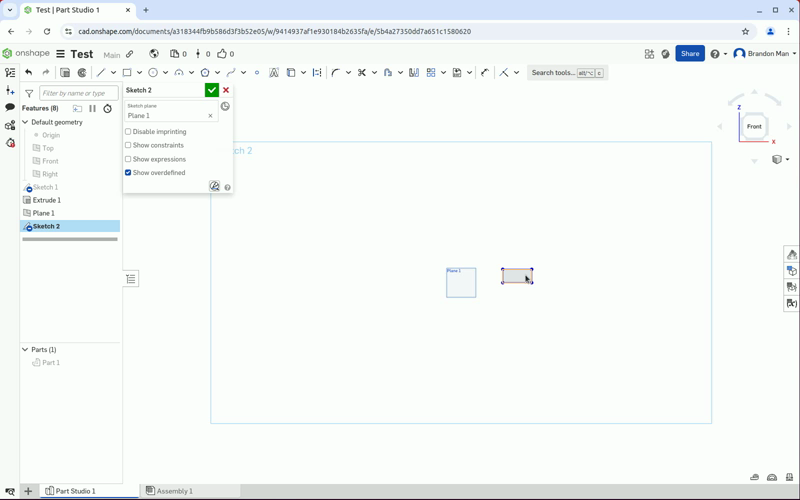
scroll(6)
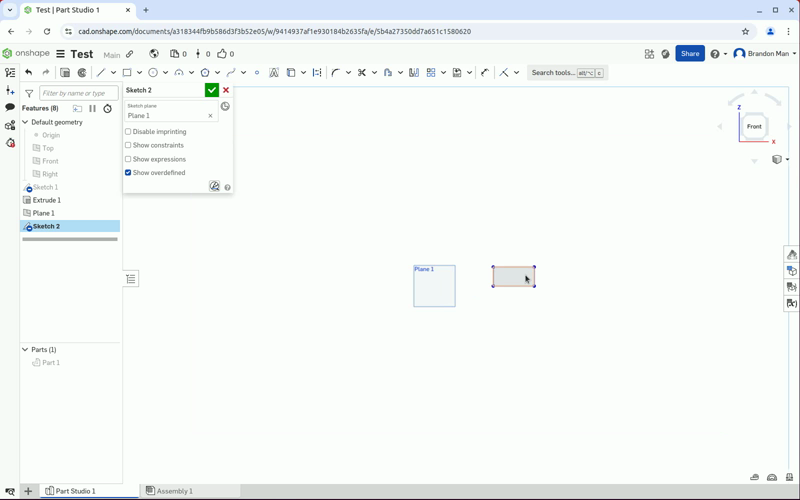
scroll(6)
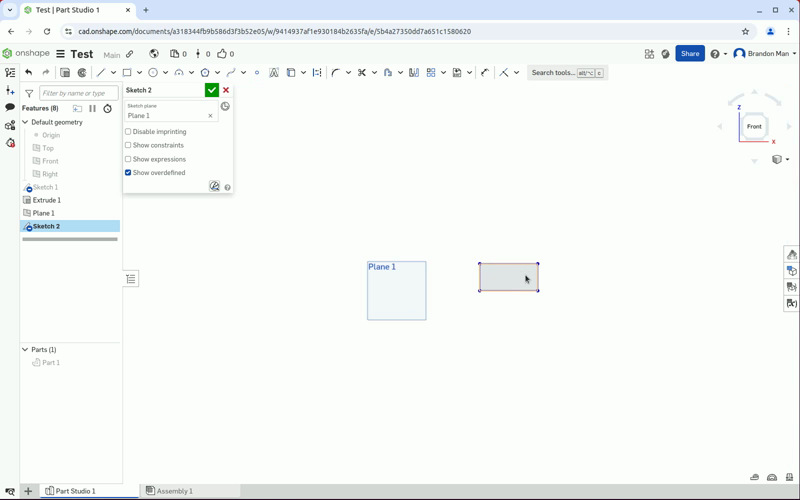
scroll(6)
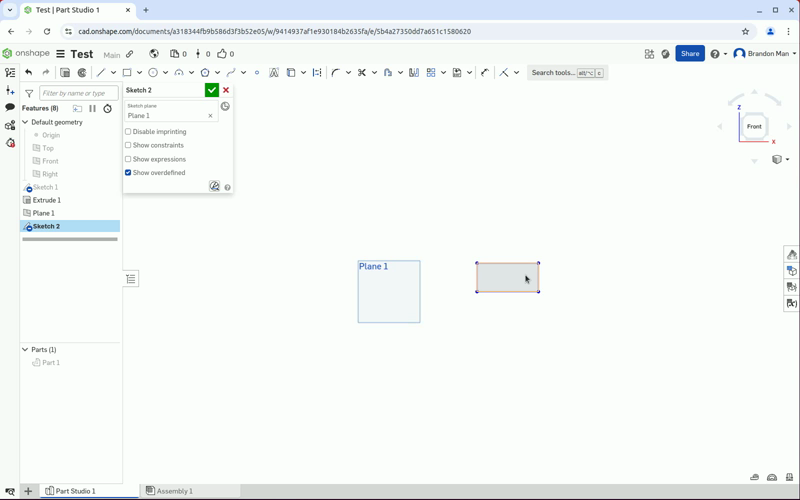
scroll(6)
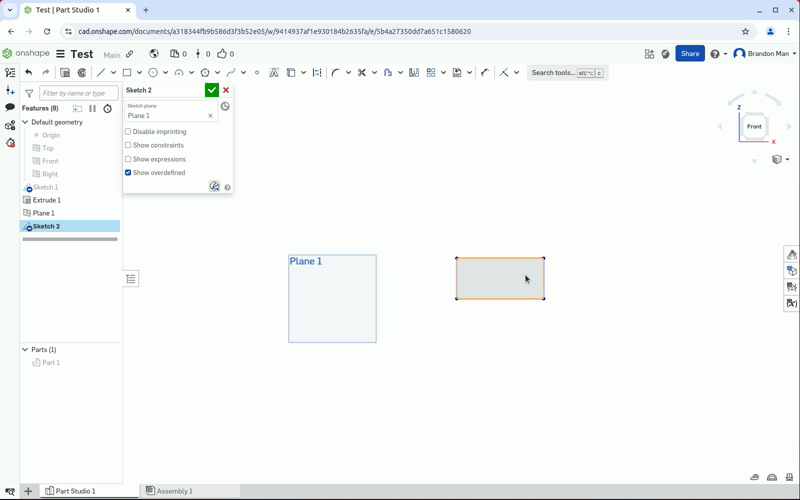
scroll(6)
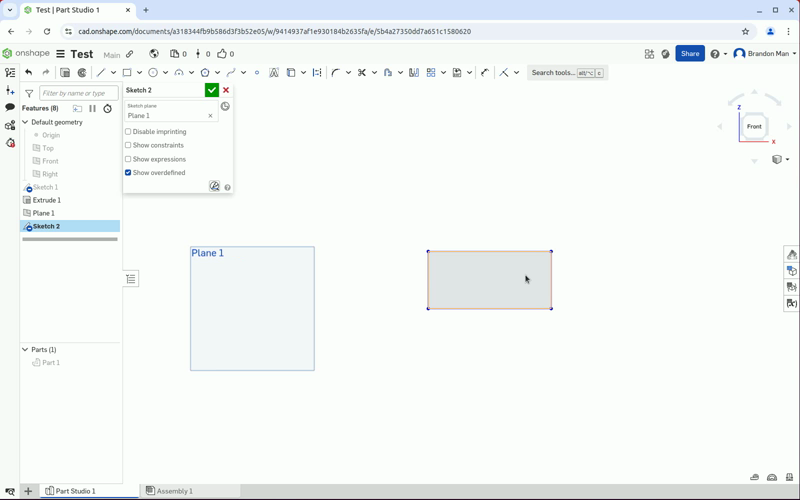
scroll(6)
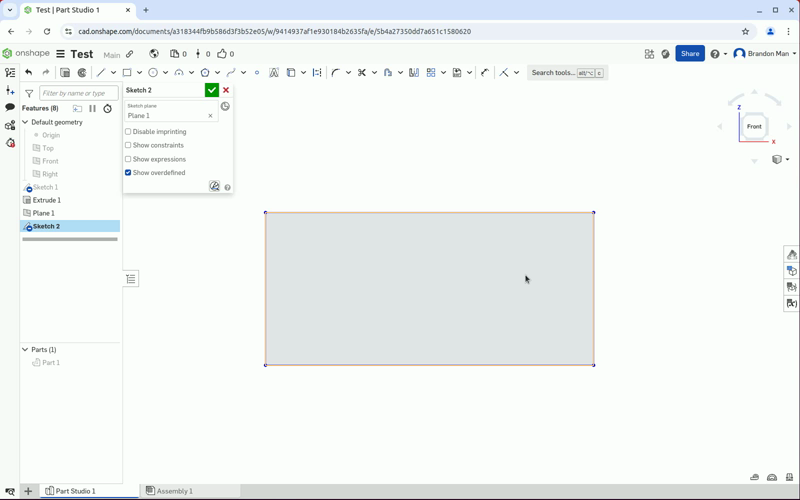
click(525, 274)
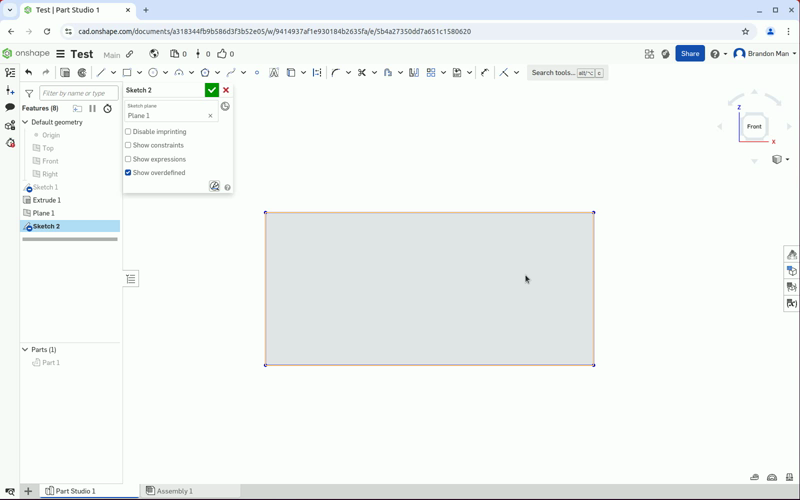
scroll(-6)
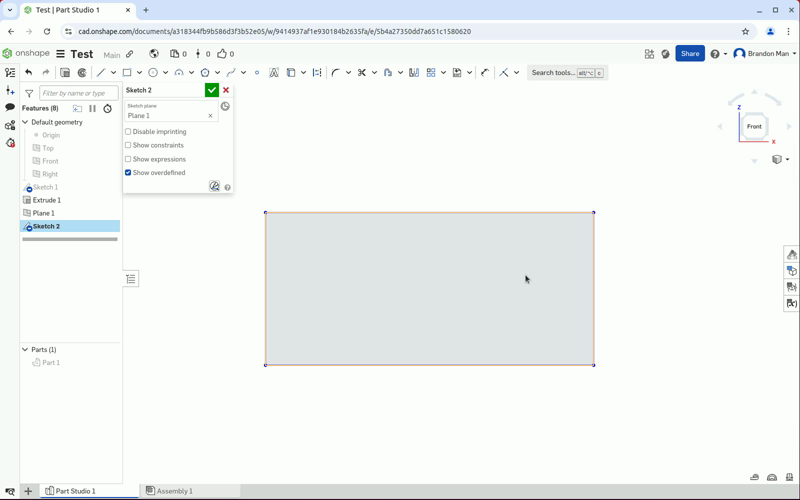
scroll(-6)
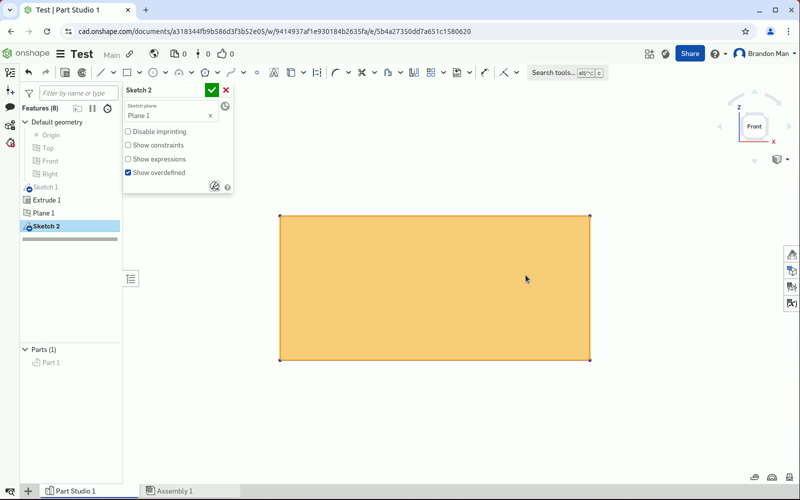
scroll(-6)
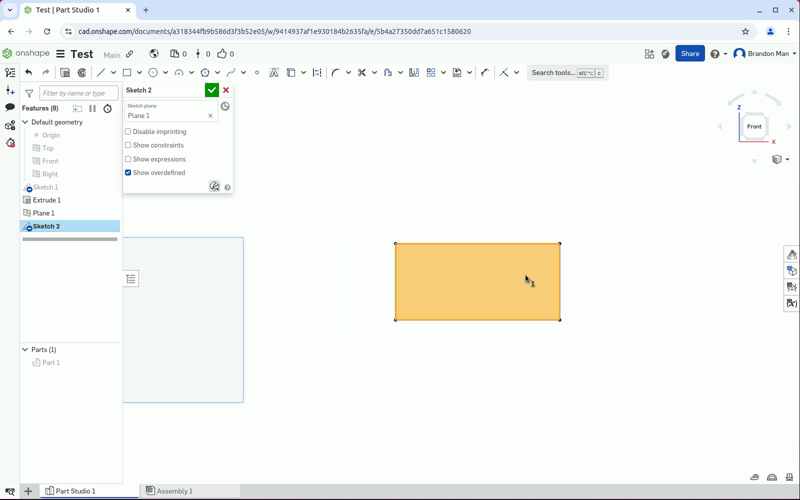
scroll(-6)
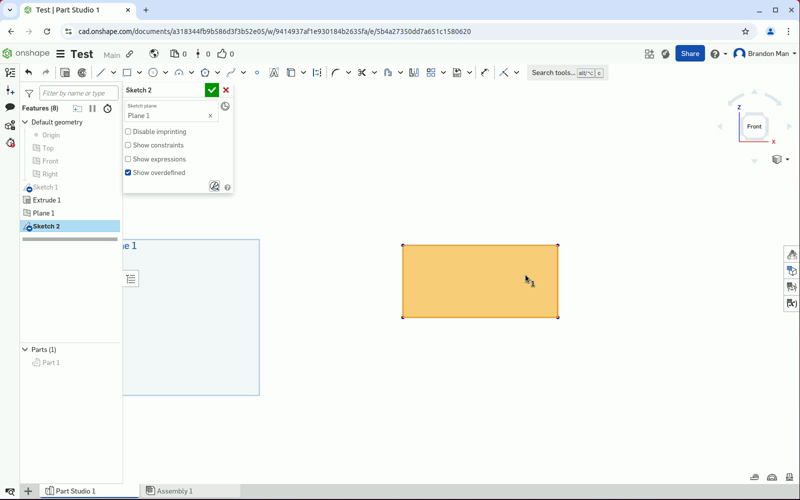
scroll(-6)
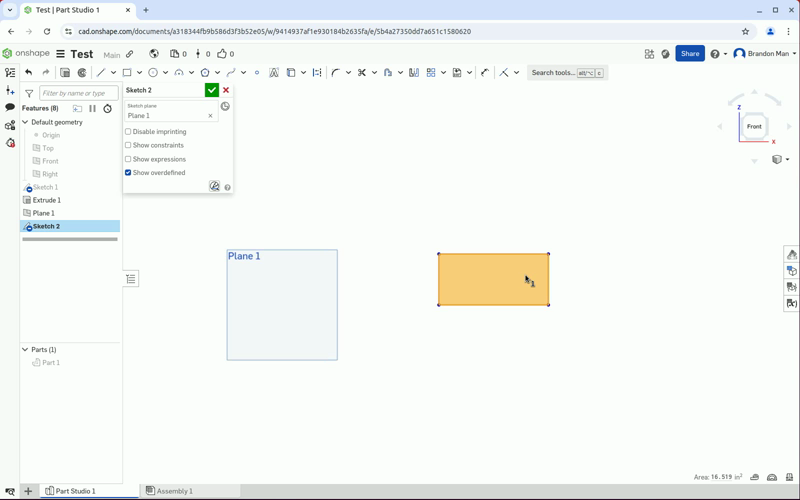
scroll(-6)
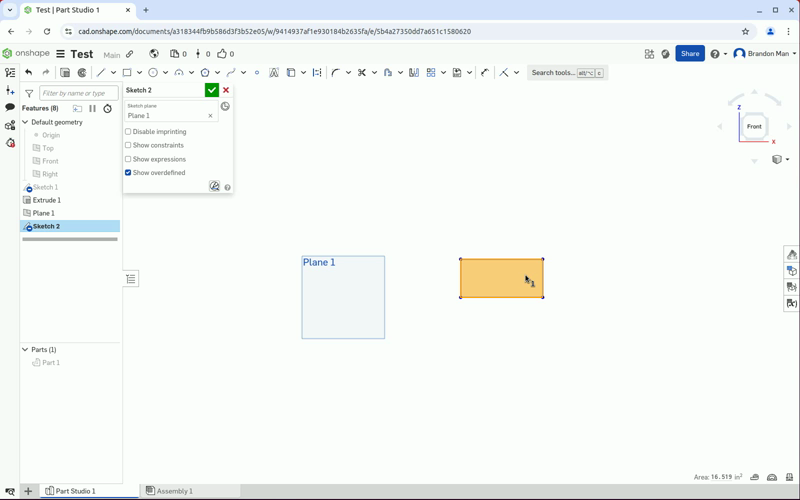
scroll(-6)
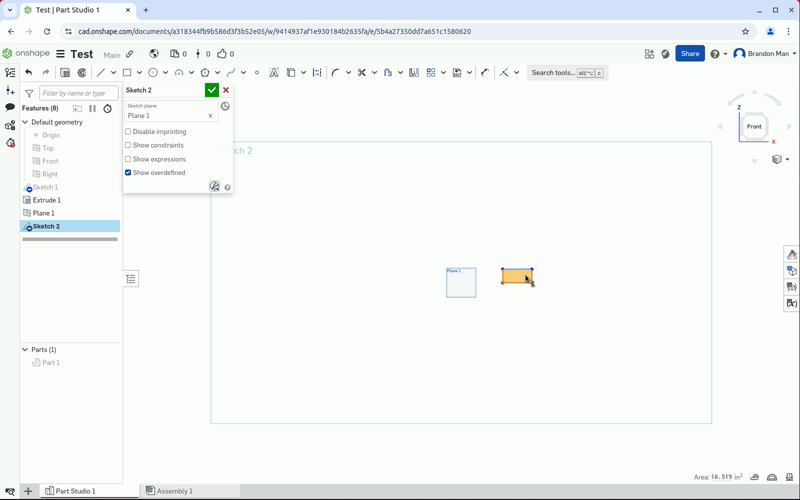
mouse_move(73, 352)
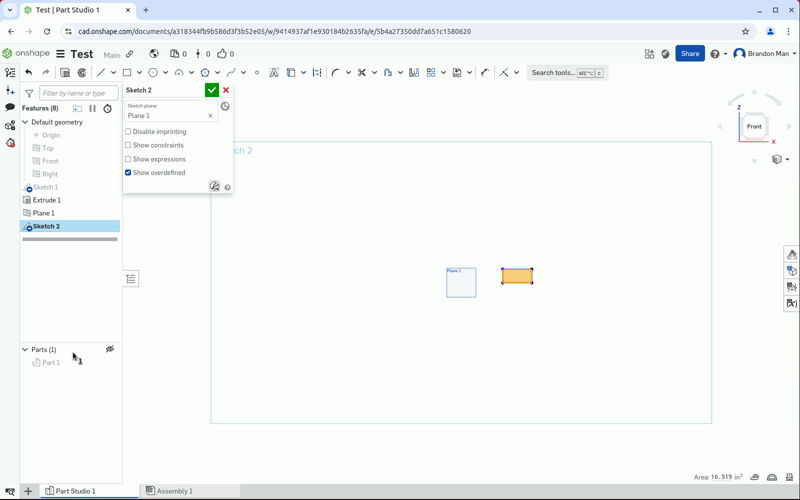
key(shift+y)
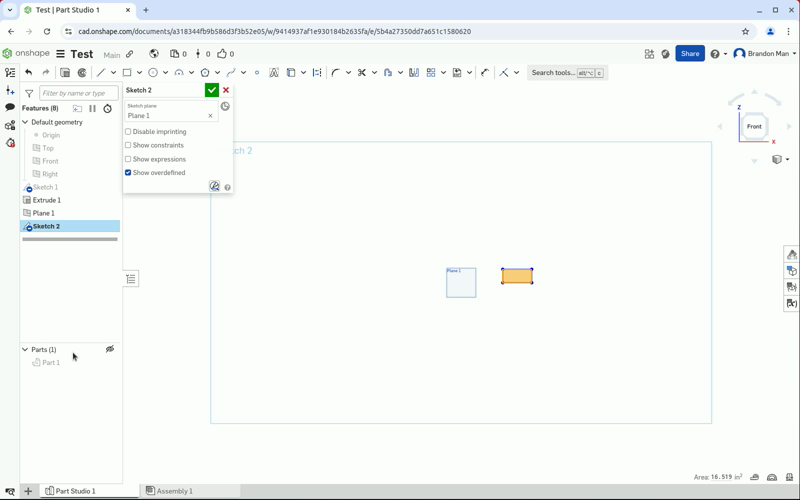
key(shift+e)
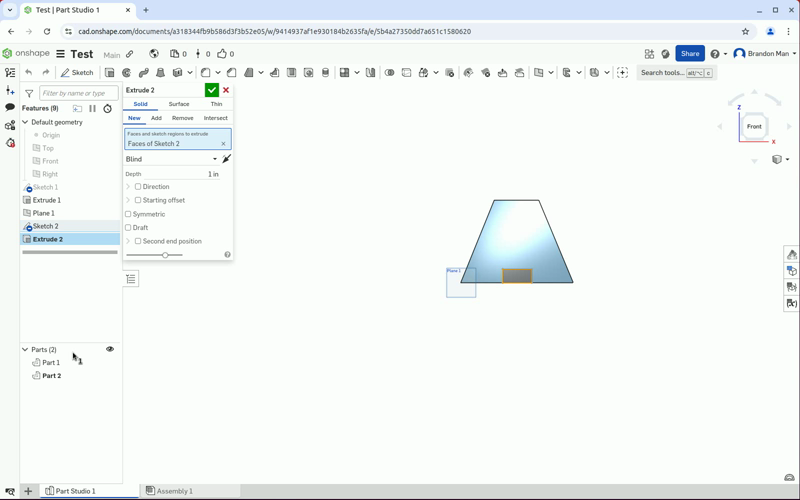
mouse_move(143, 106)
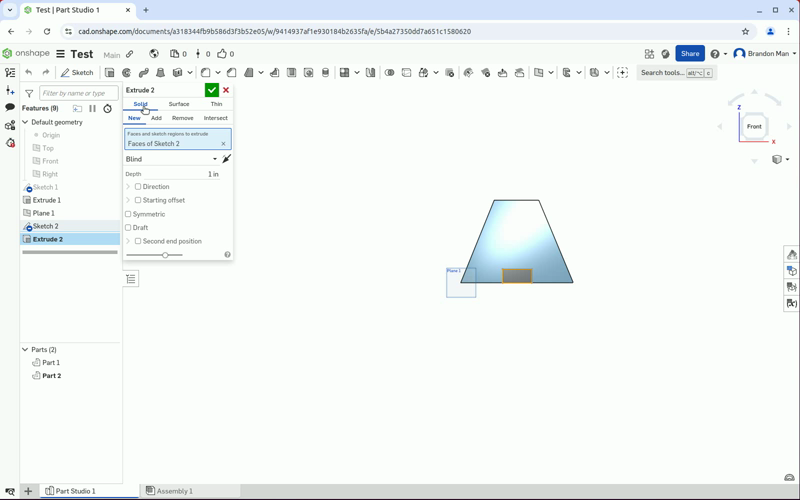
click(143, 106)
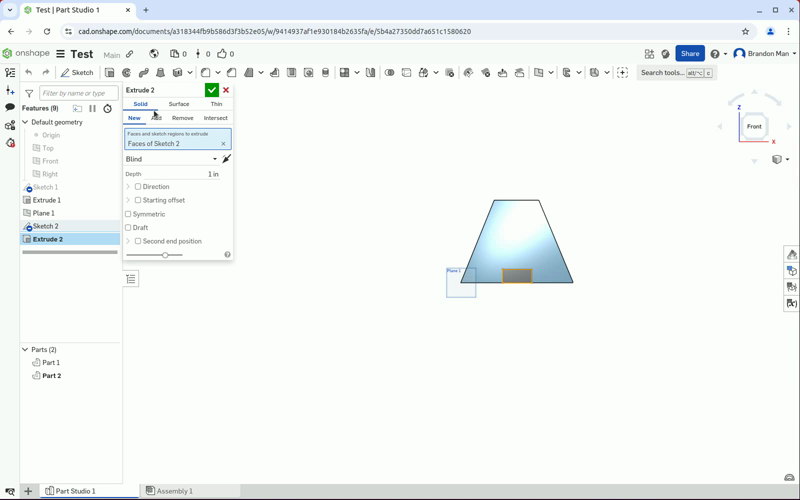
mouse_move(186, 120)
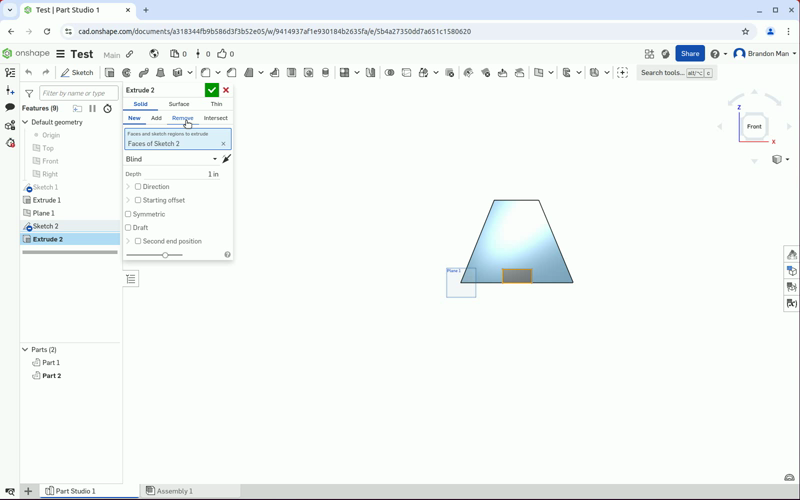
click(186, 120)
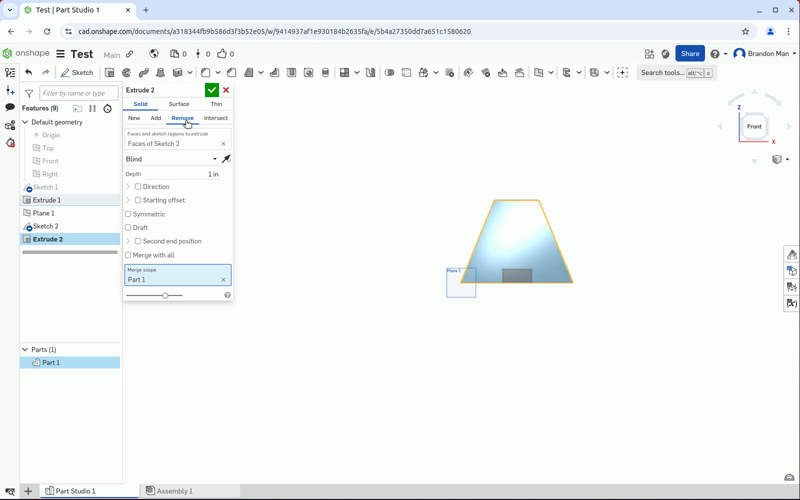
key(tab, 4)
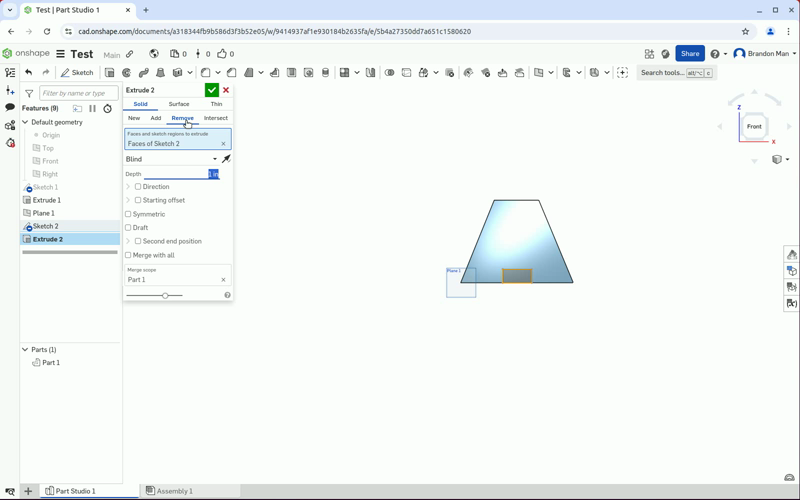
text(18.535)
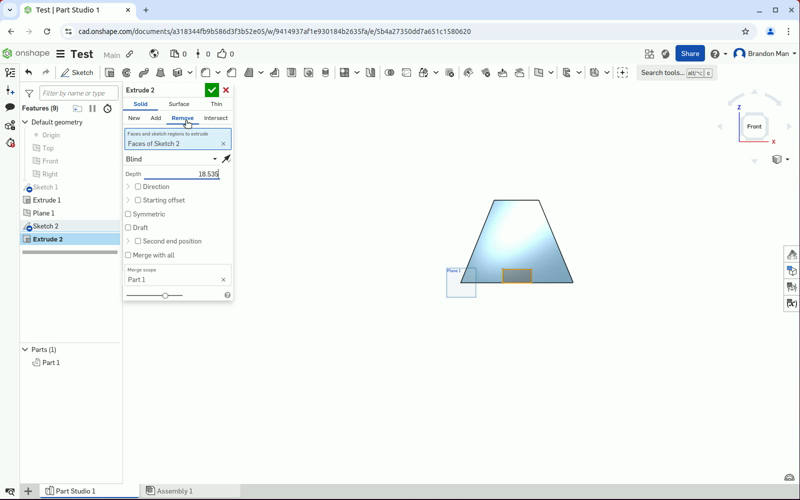
key(tab, 6)
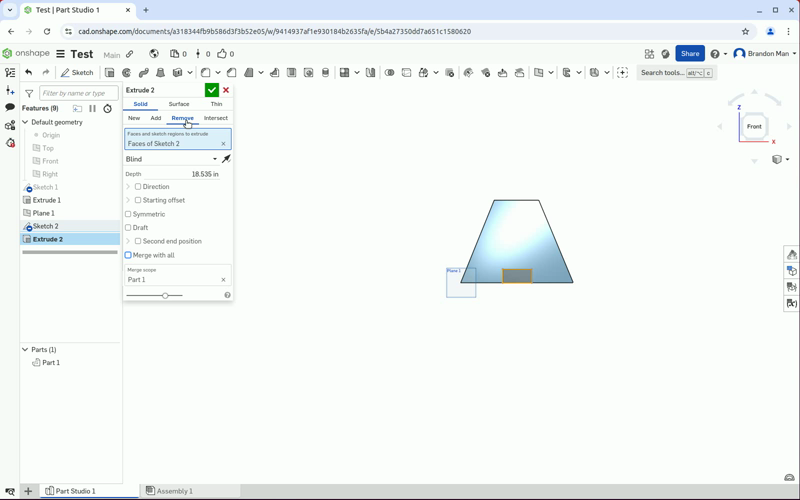
key(space)
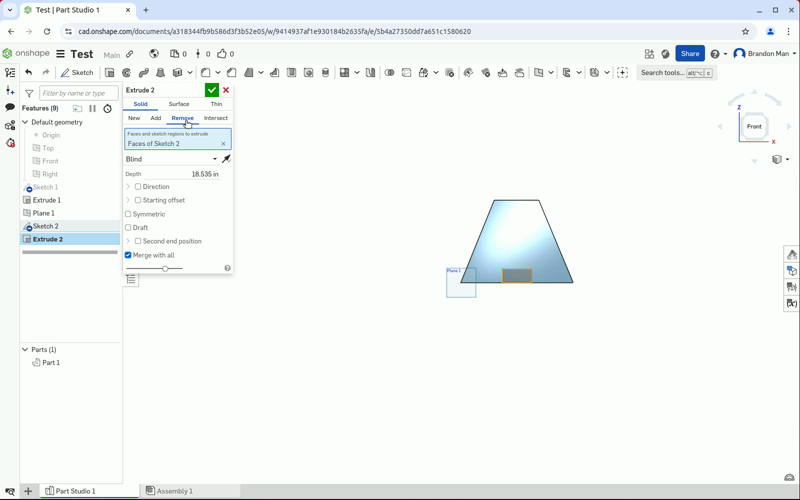
key(enter)
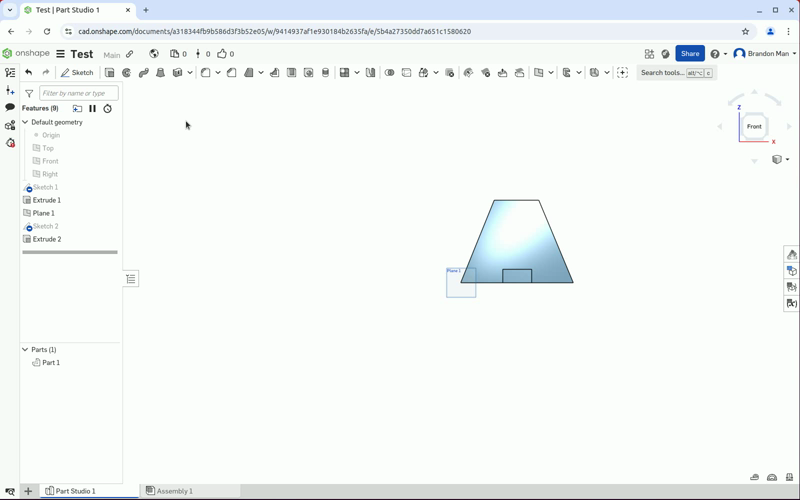
key(shift+h)
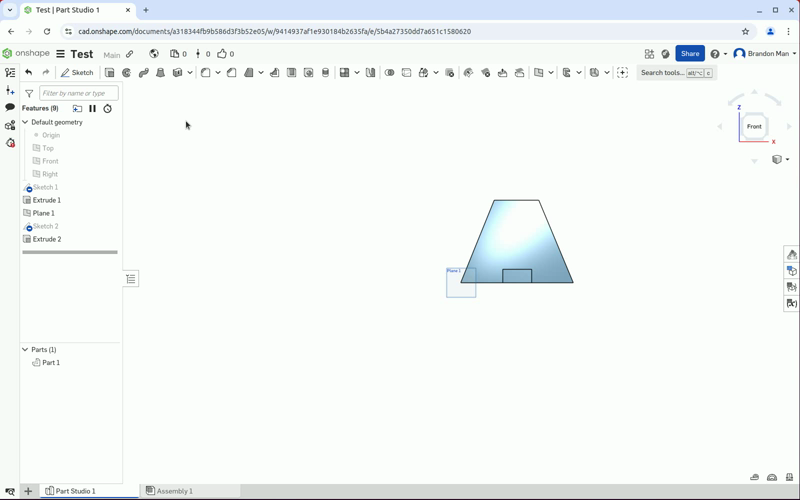
key(shift+h)
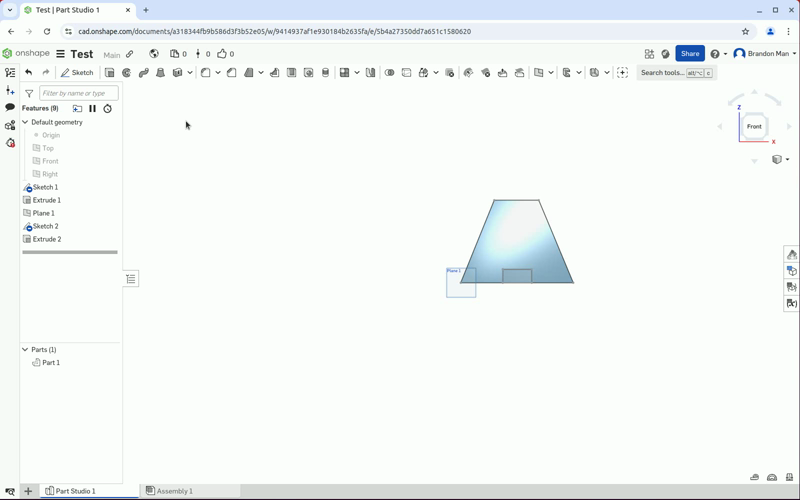
key(shift+7)
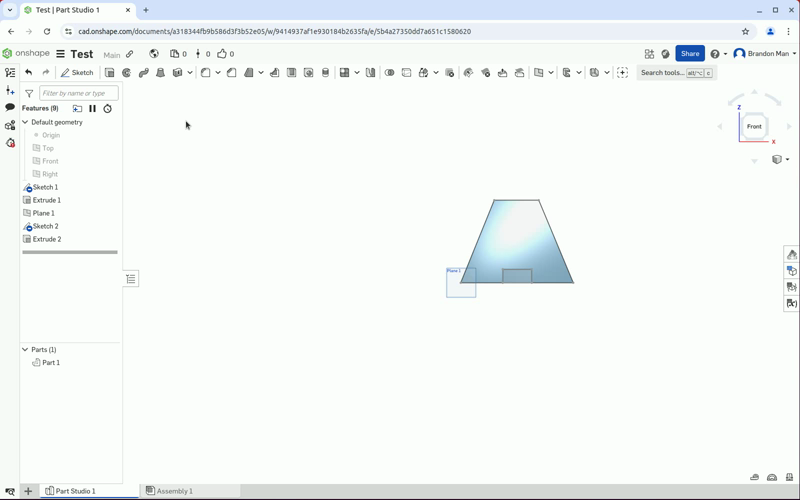
key(left, 2)
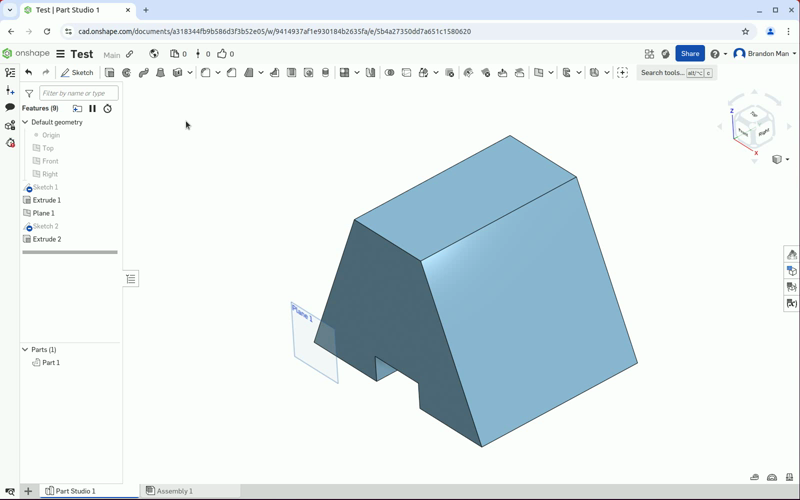
key(down, 2)
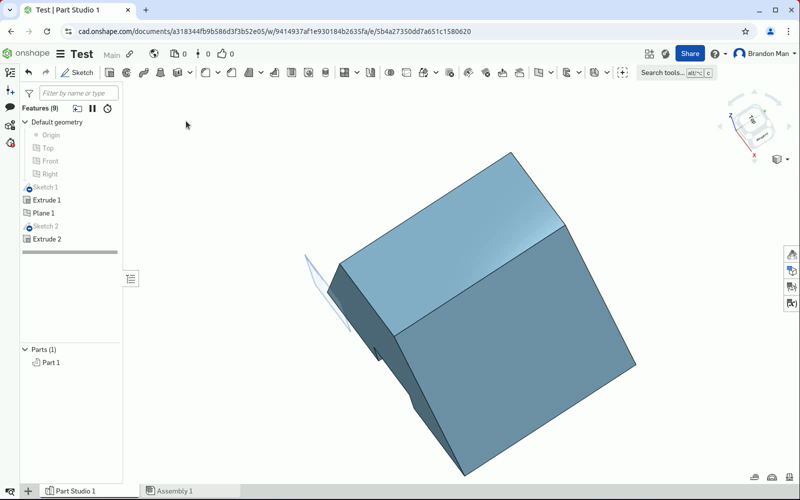
key(up, 2)
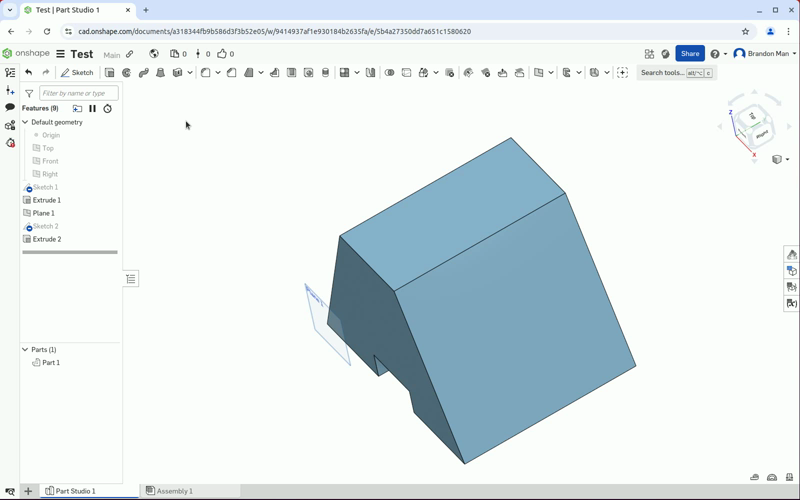
key(right, 2)
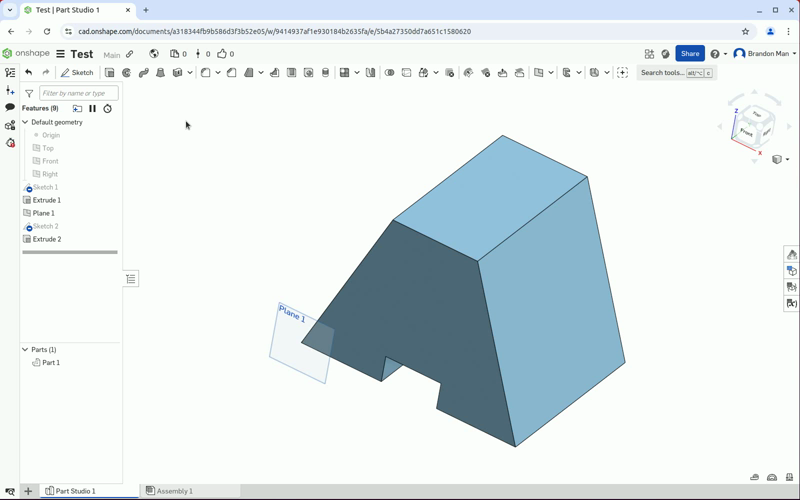
mouse_move(73, 189)
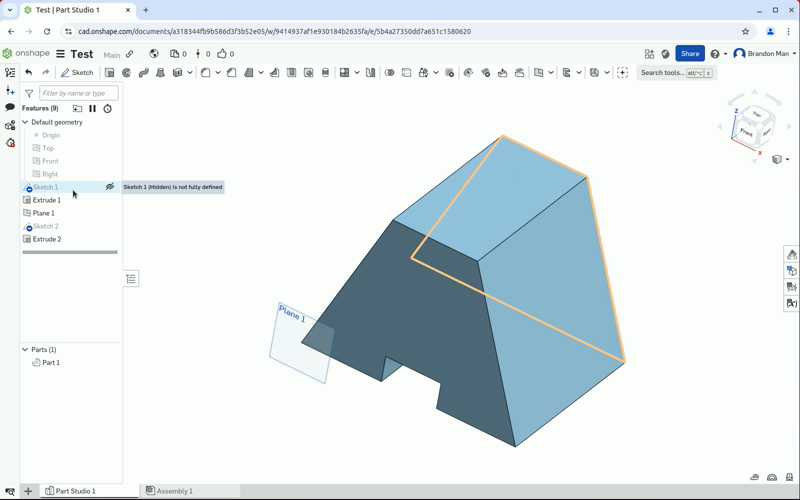
click(73, 189)